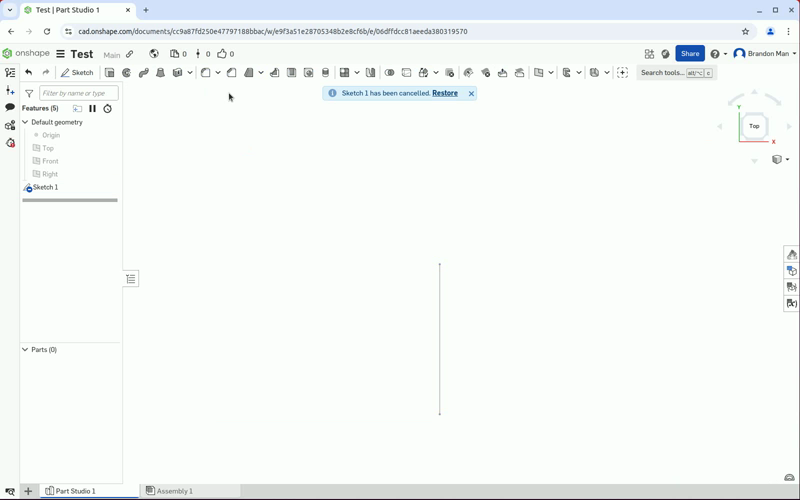
key(shift+h)
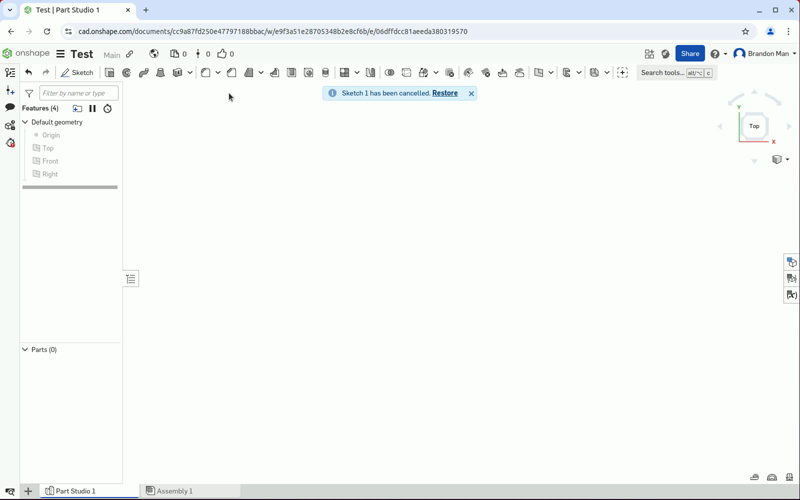
mouse_move(73, 352)
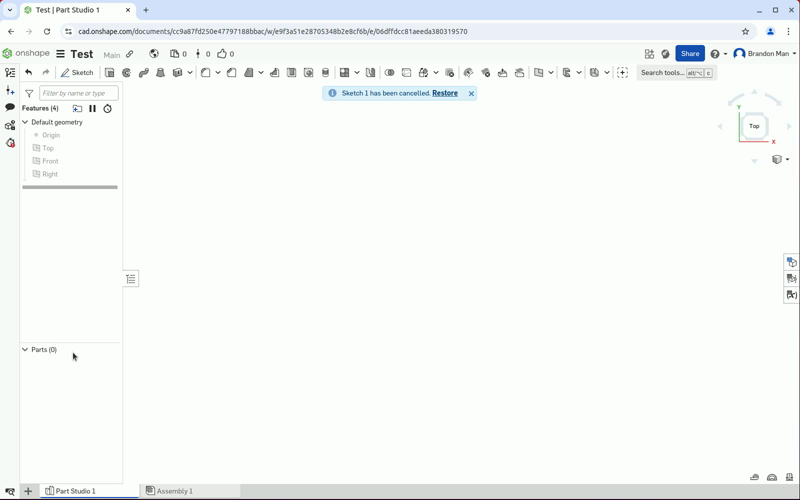
key(y)
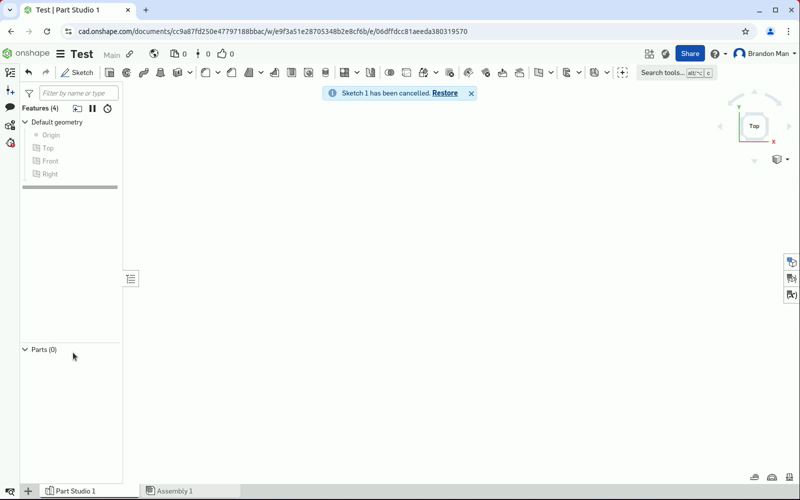
key(shift+p)
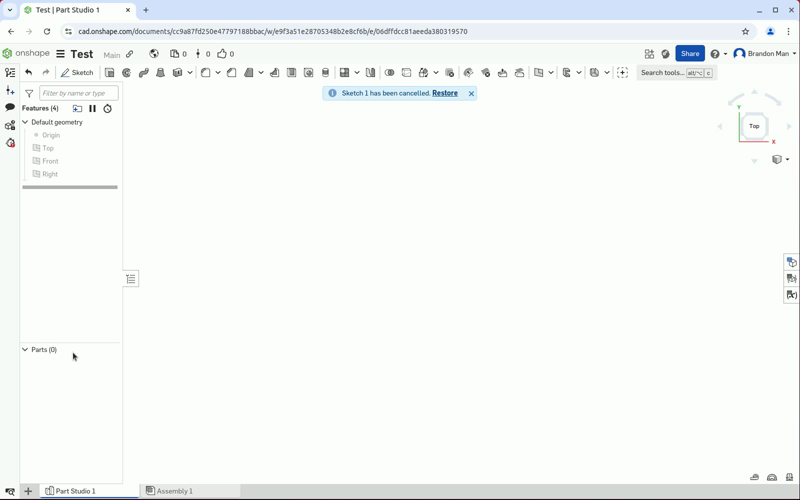
key(space)
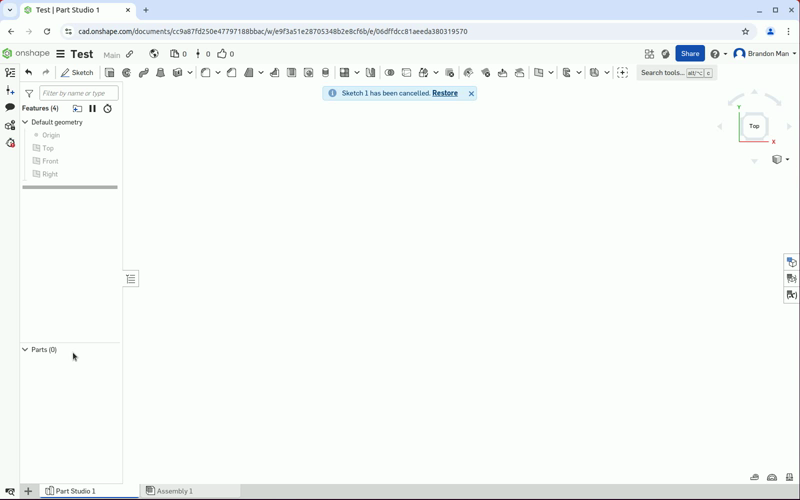
key_down(shift)
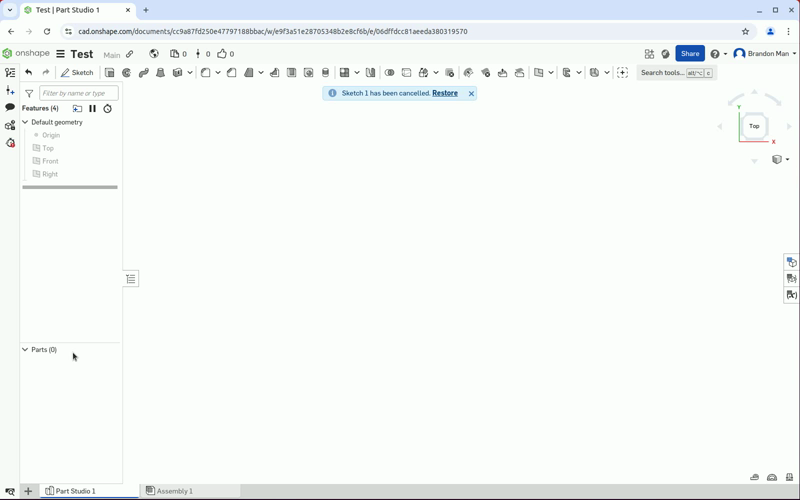
key(up)
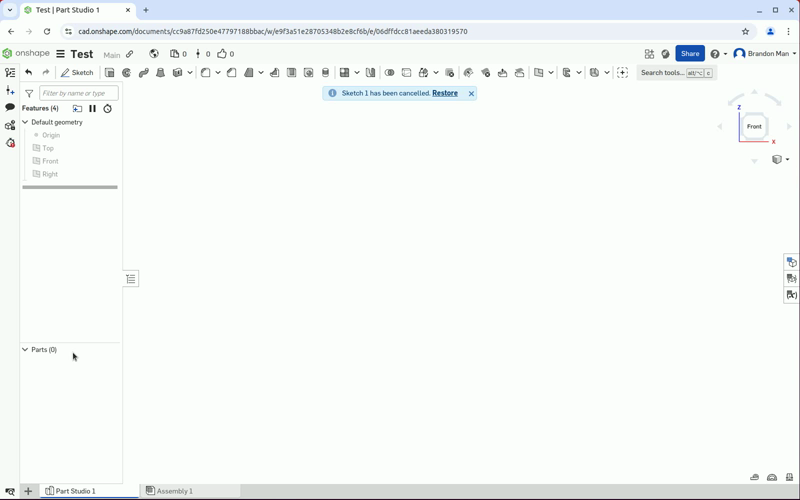
key_up(shift)
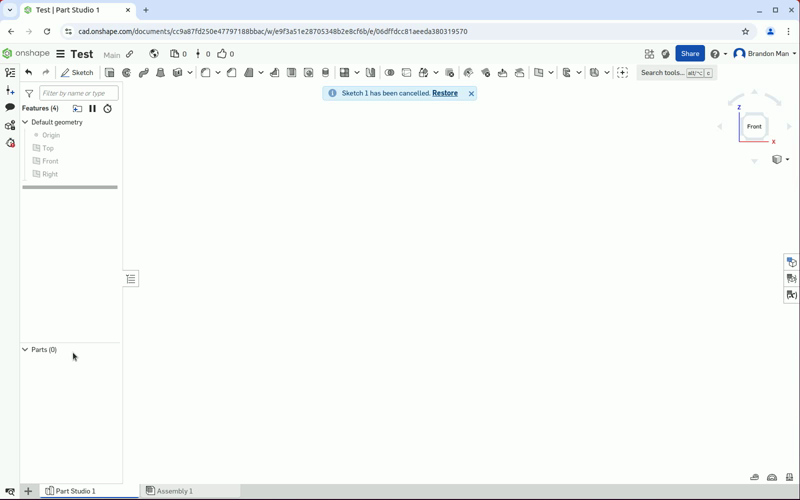
mouse_move(73, 352)
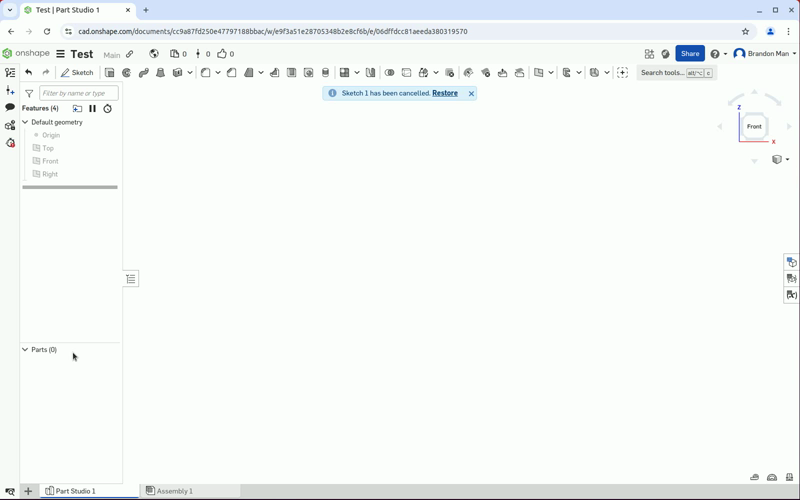
key(shift+y)
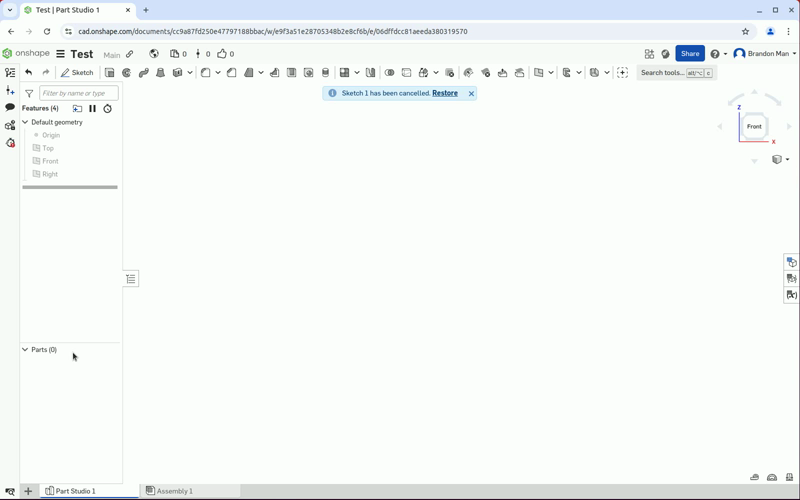
key(shift+s)
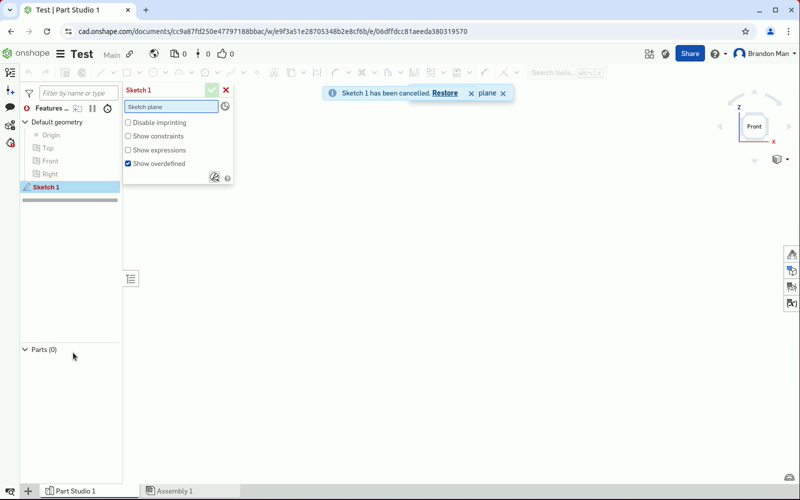
mouse_move(73, 163)
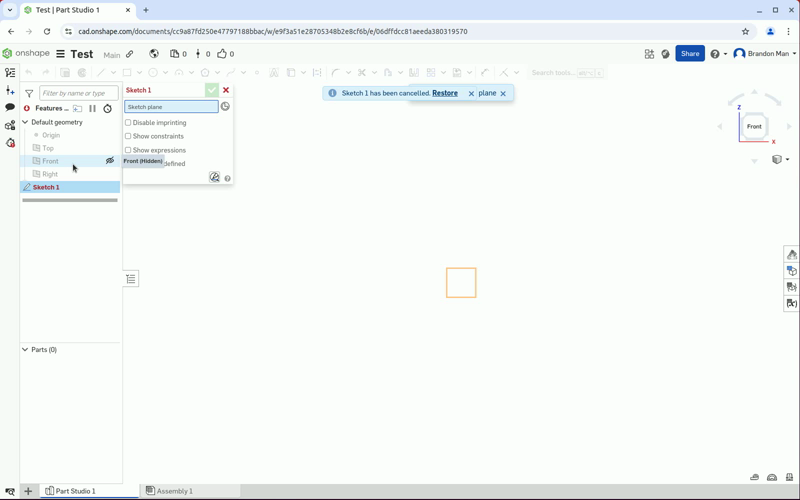
click(73, 163)
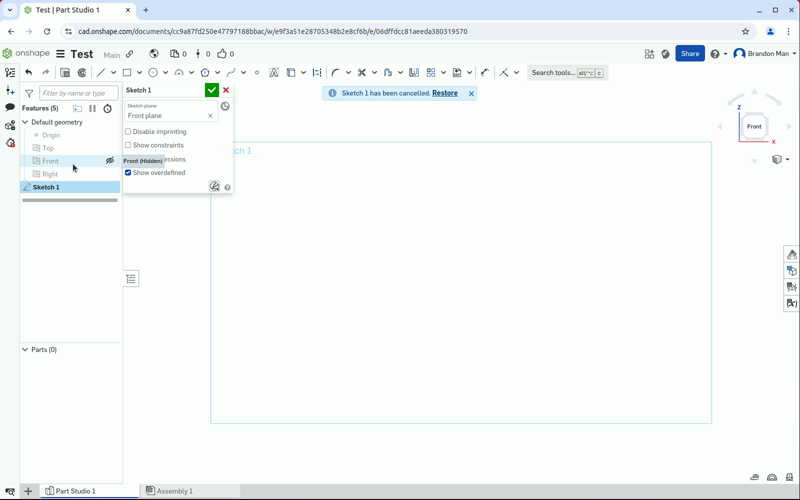
mouse_move(73, 352)
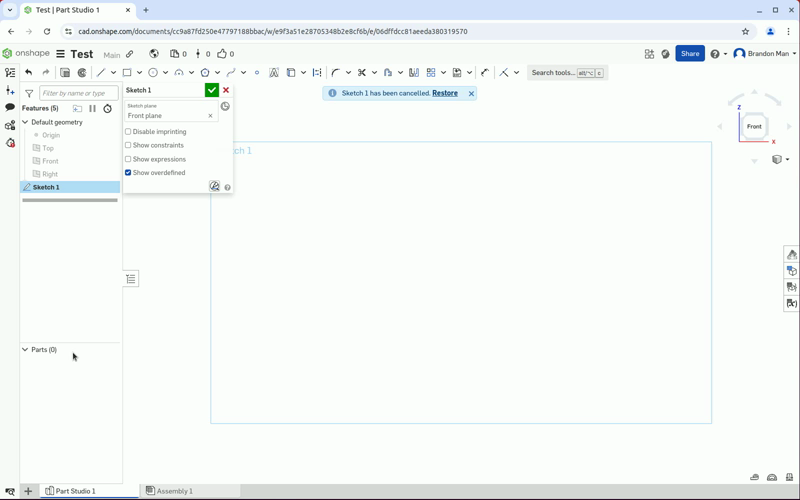
key(y)
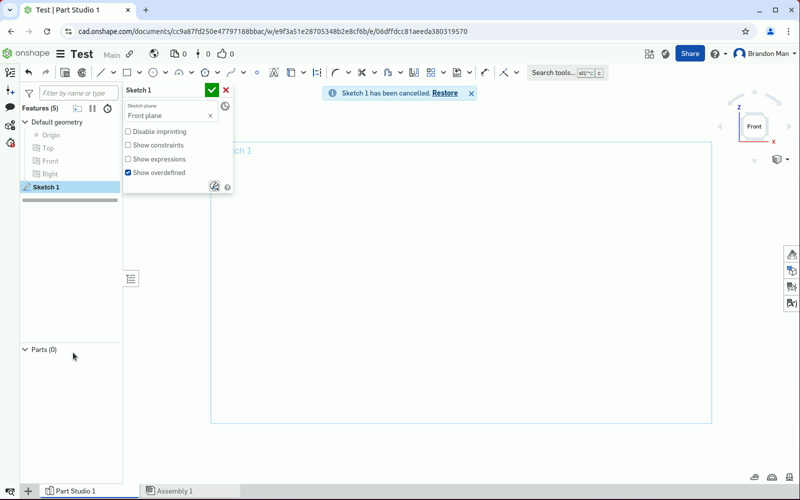
key(l)
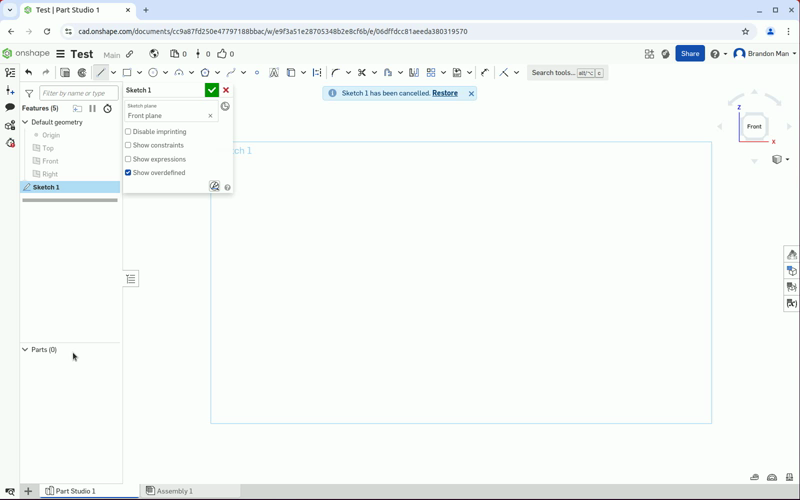
key_down(shift)
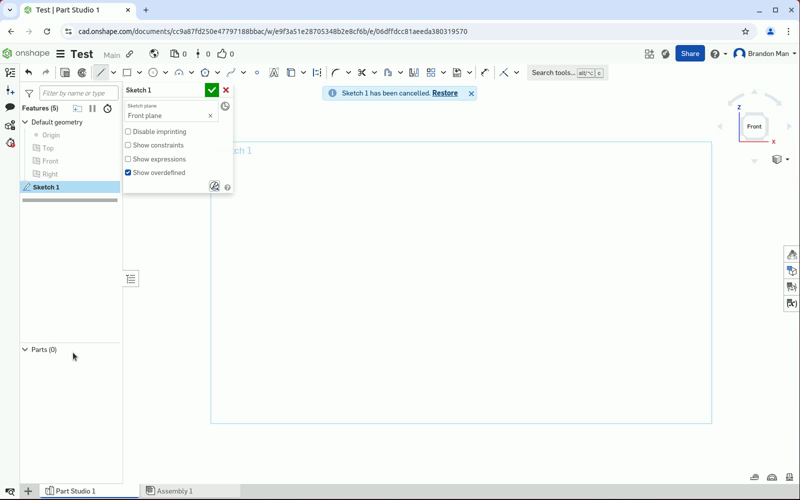
mouse_move(388, 367)
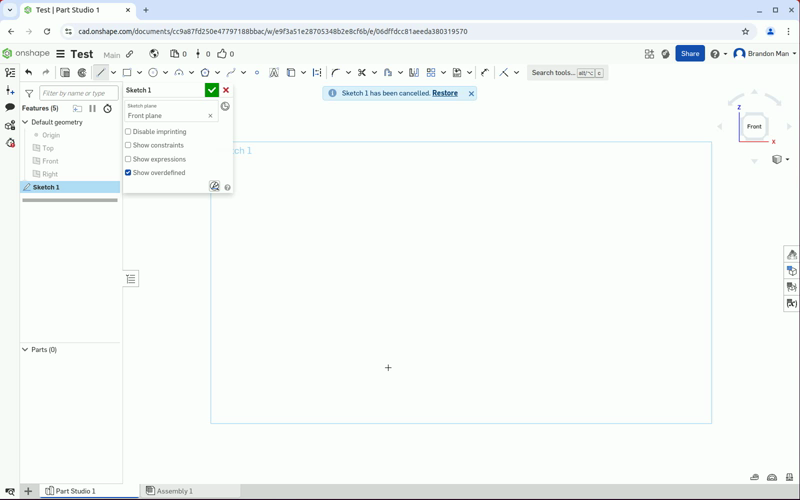
click(388, 367)
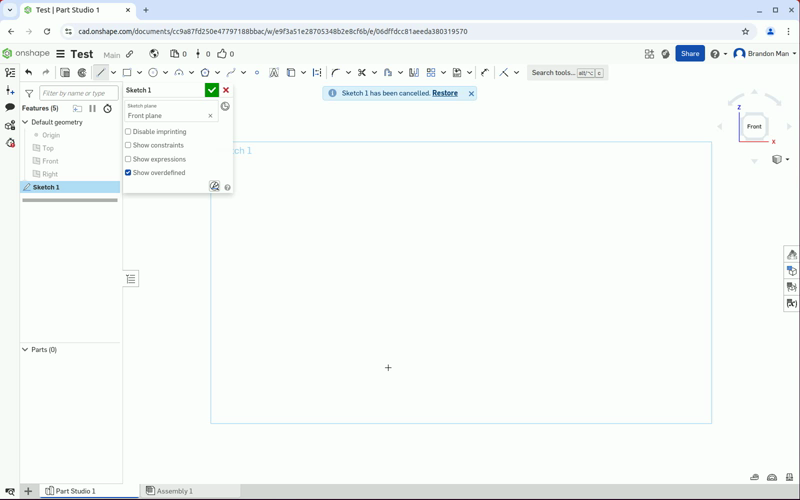
key_up(shift)
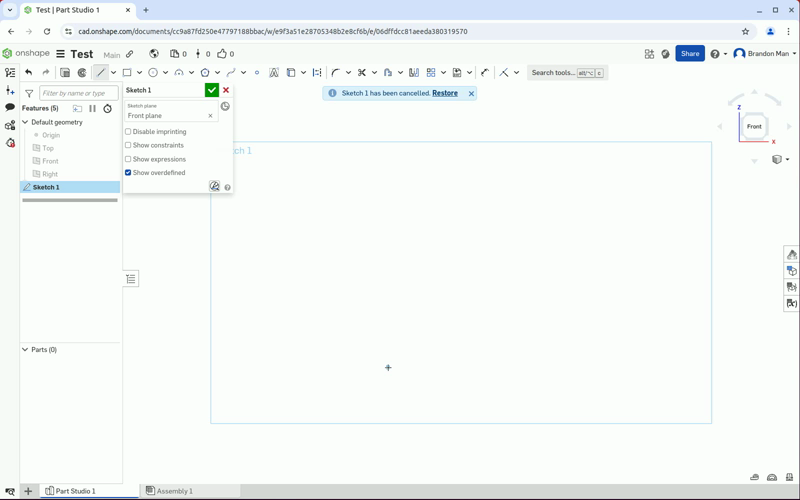
key_down(shift)
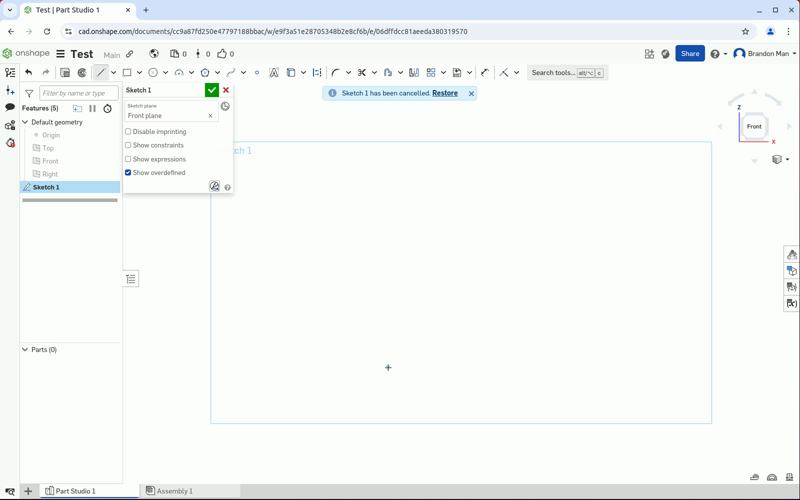
mouse_move(418, 367)
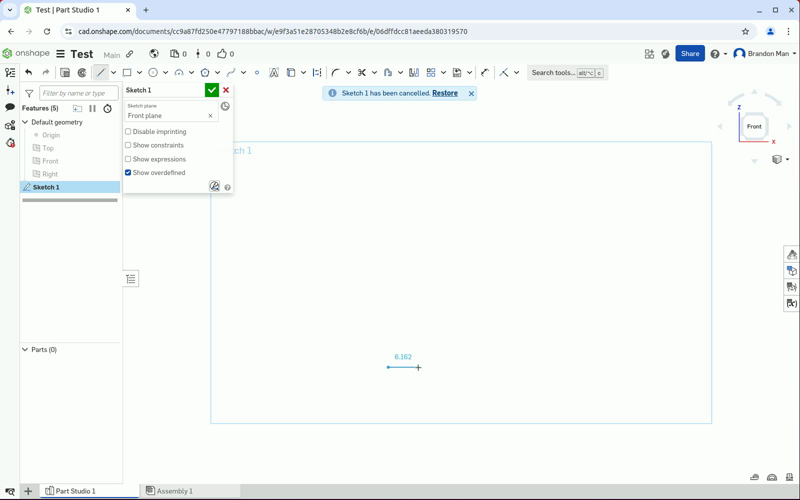
mouse_move(421, 367)
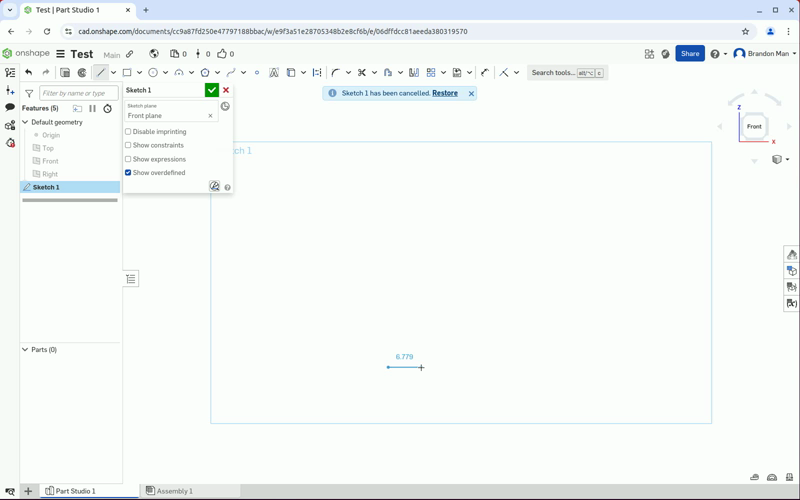
click(421, 367)
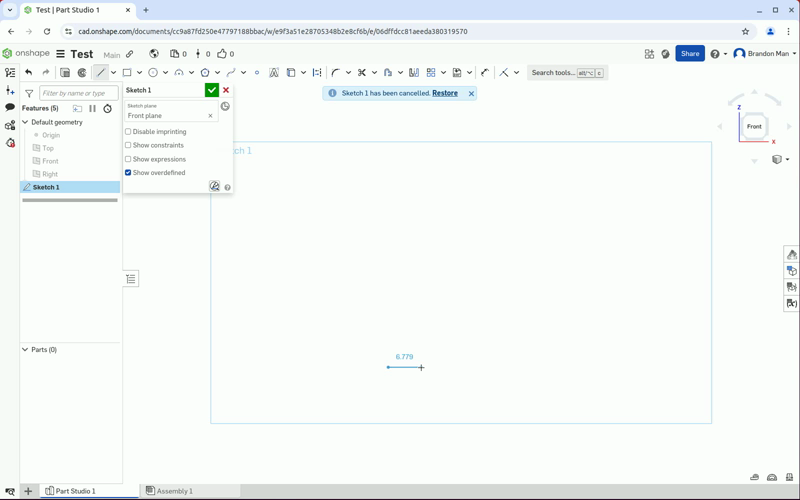
key_up(shift)
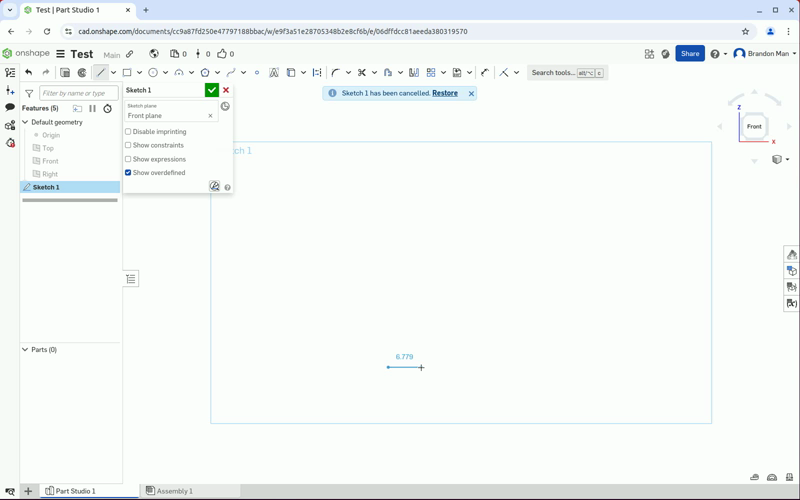
key_down(shift)
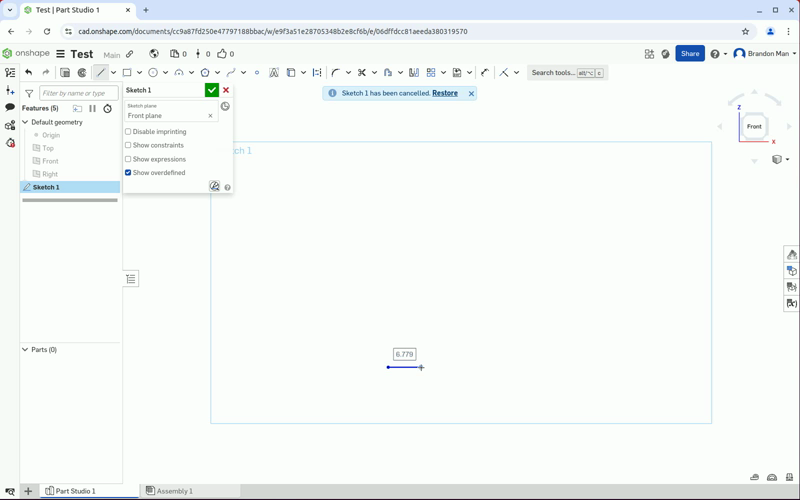
mouse_move(421, 171)
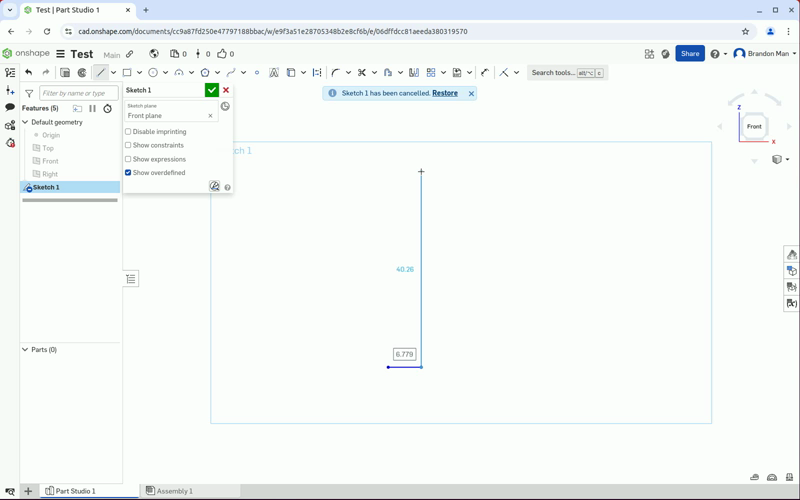
click(421, 171)
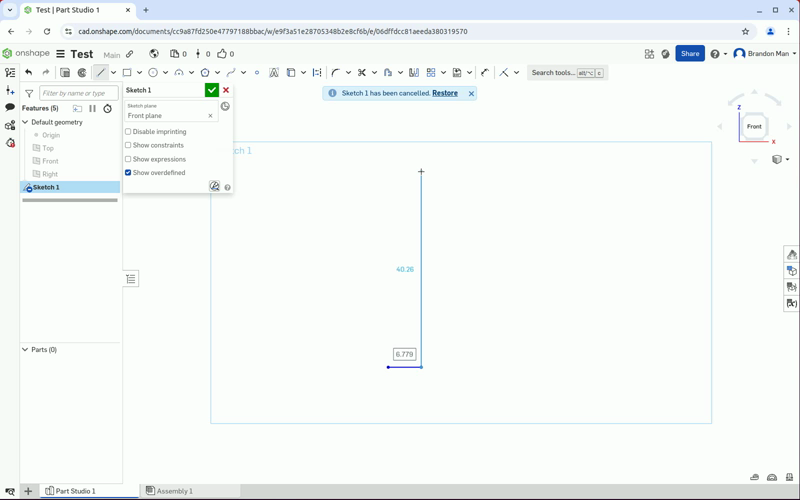
key_up(shift)
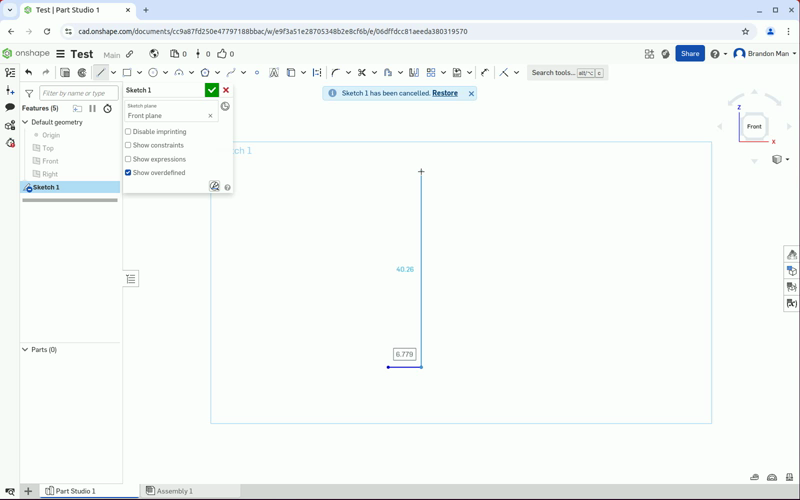
key_down(shift)
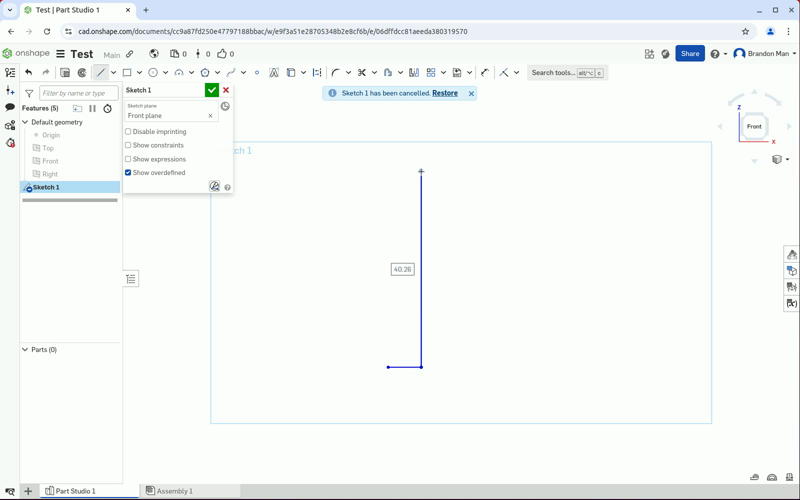
mouse_move(451, 171)
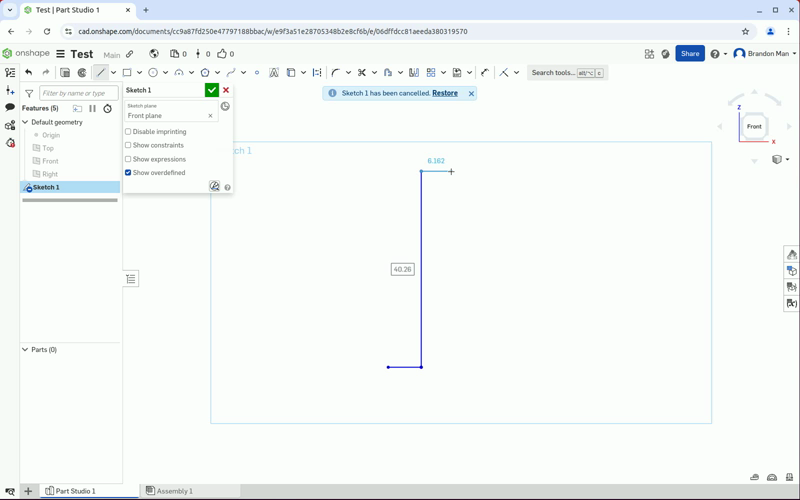
mouse_move(388, 171)
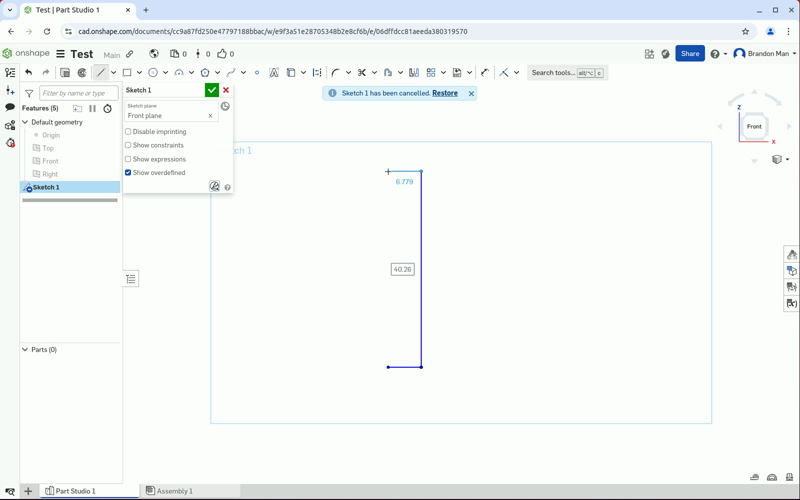
click(388, 171)
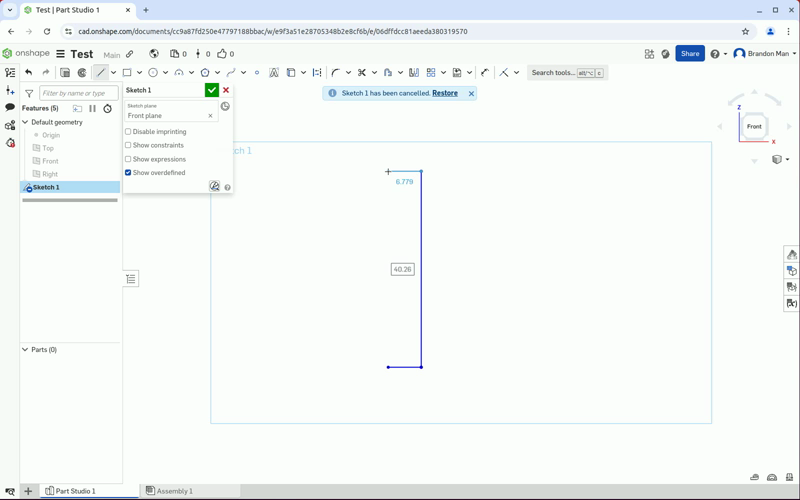
key_up(shift)
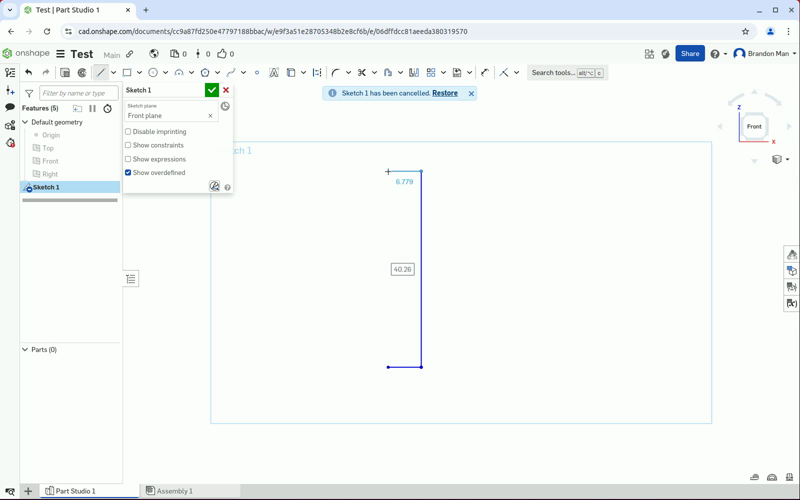
key_down(shift)
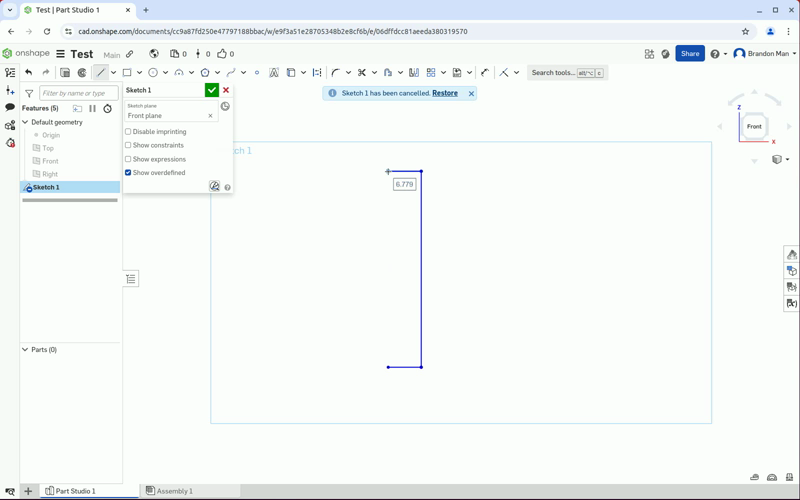
mouse_move(388, 367)
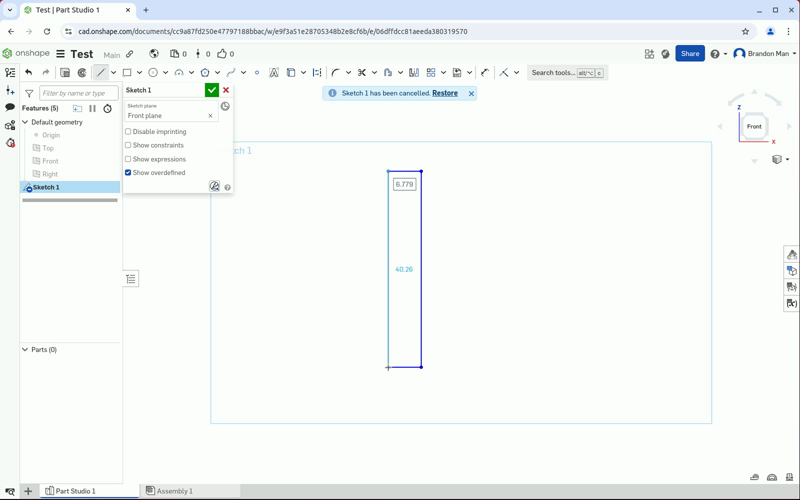
key_up(shift)
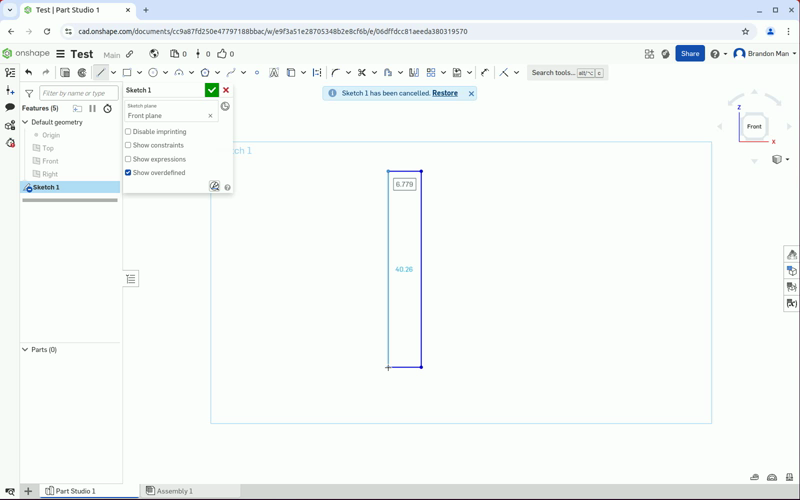
click(388, 367)
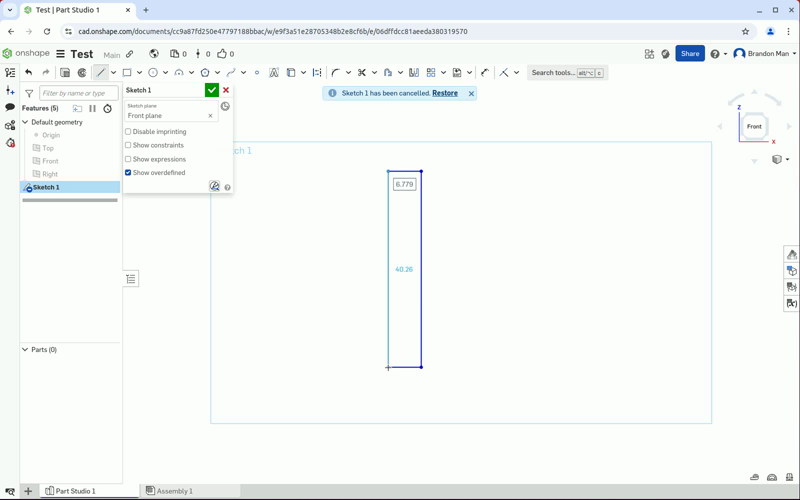
key(esc)
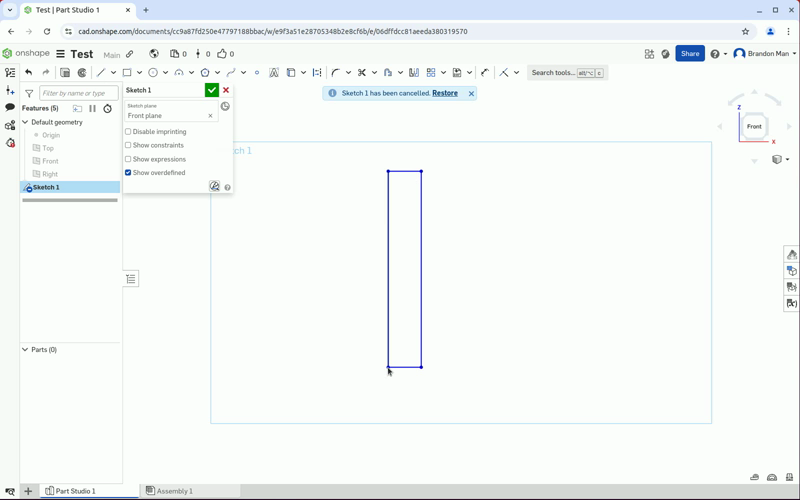
mouse_move(415, 246)
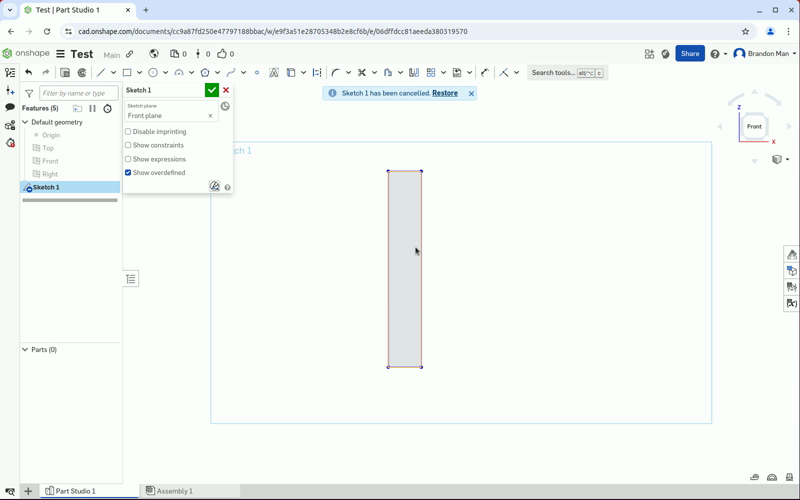
click(415, 246)
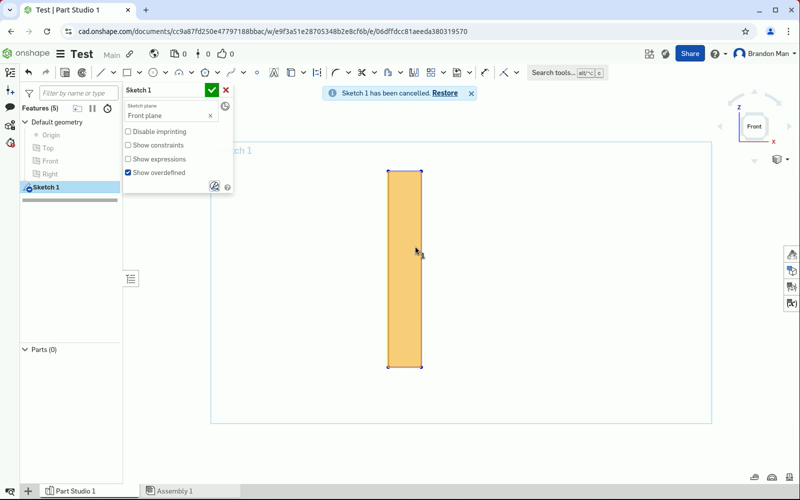
mouse_move(73, 352)
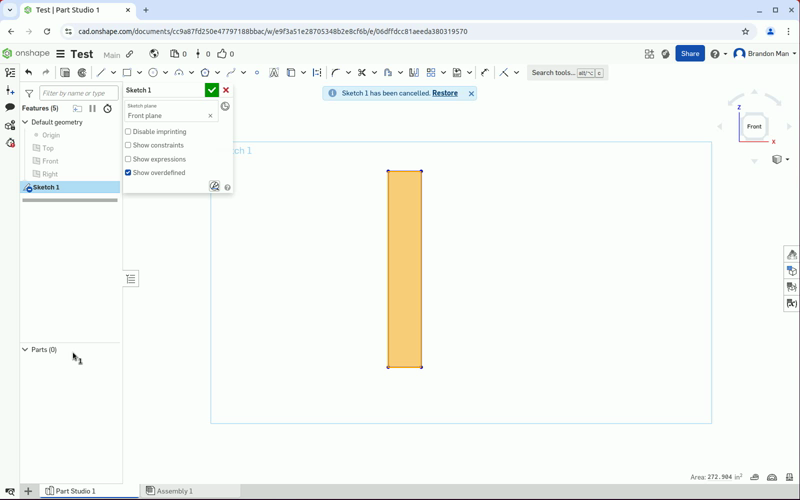
key(shift+y)
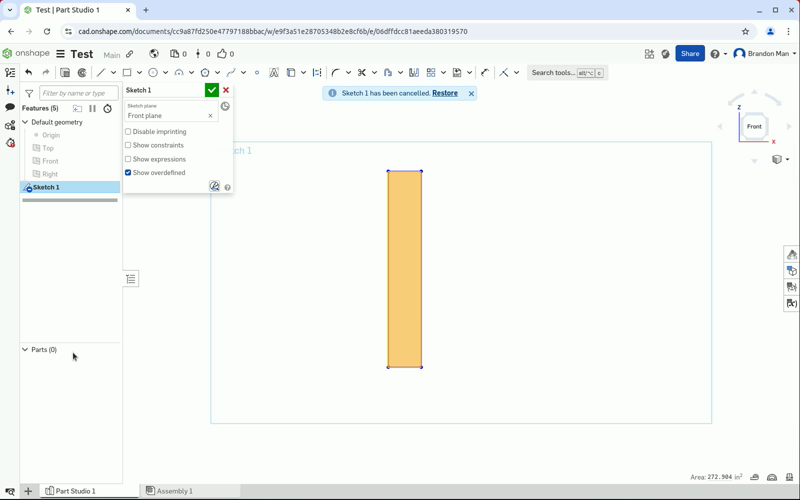
key(shift+e)
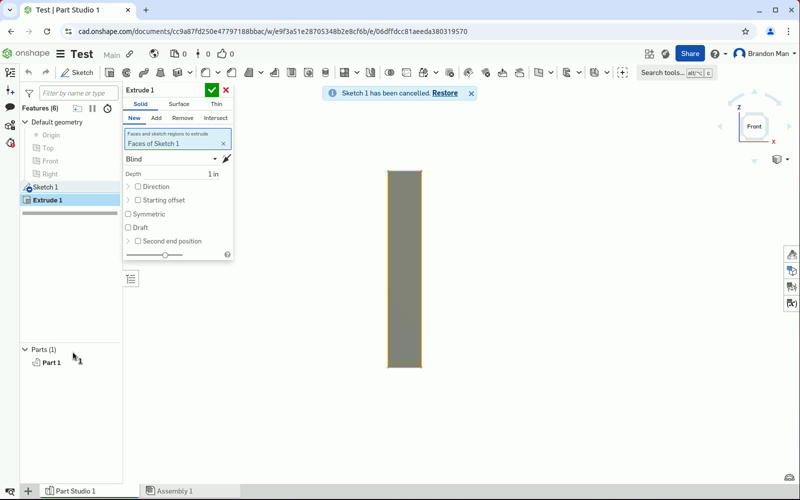
mouse_move(143, 106)
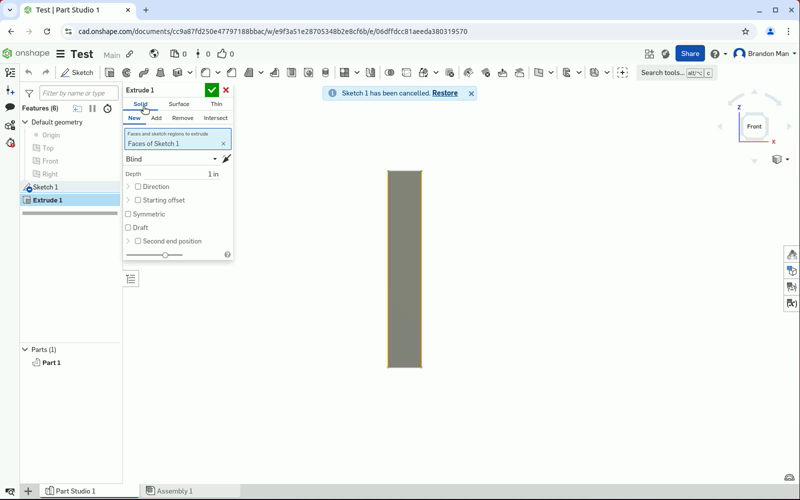
click(143, 106)
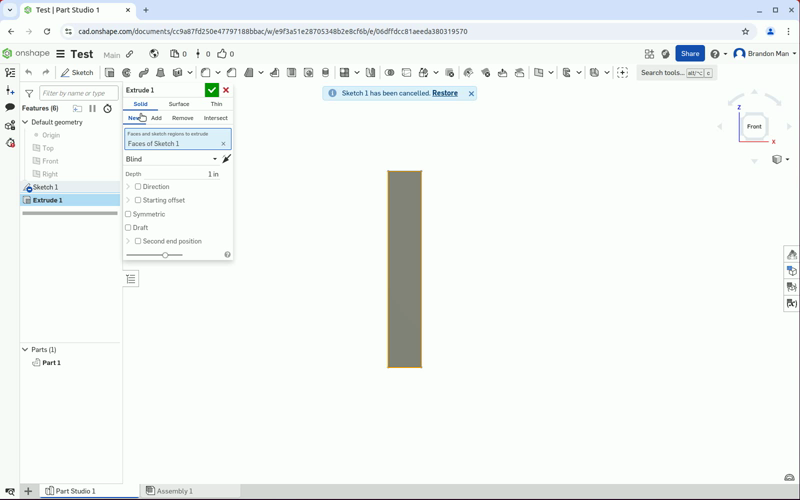
mouse_move(137, 120)
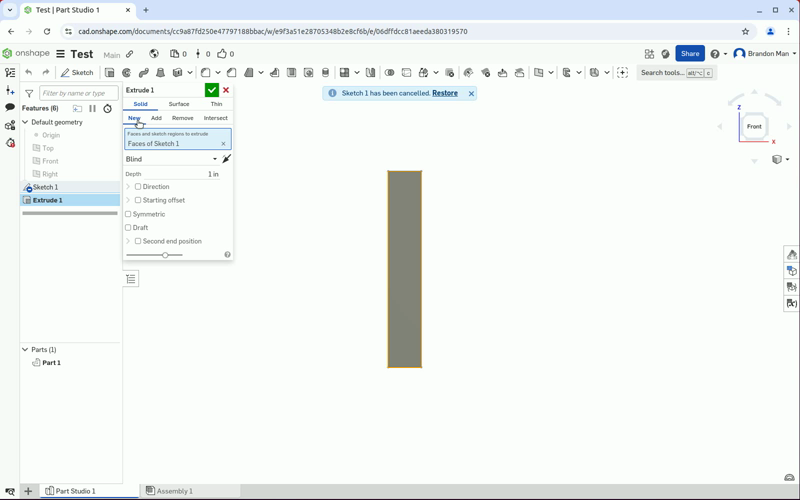
click(137, 120)
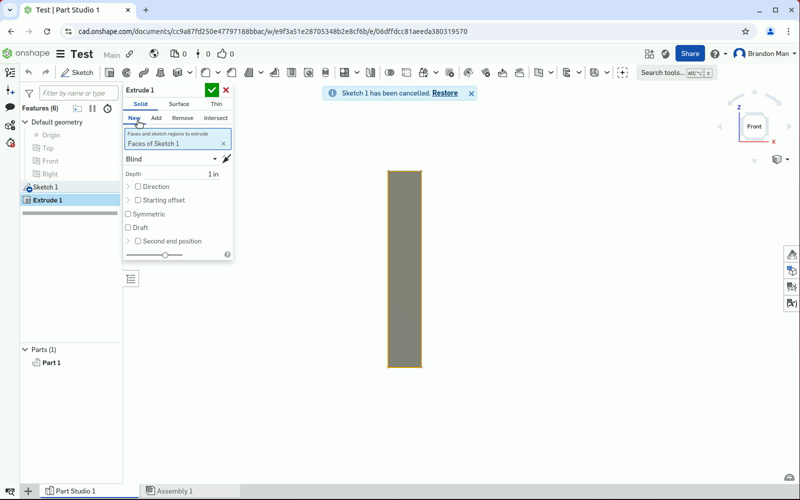
key(tab, 4)
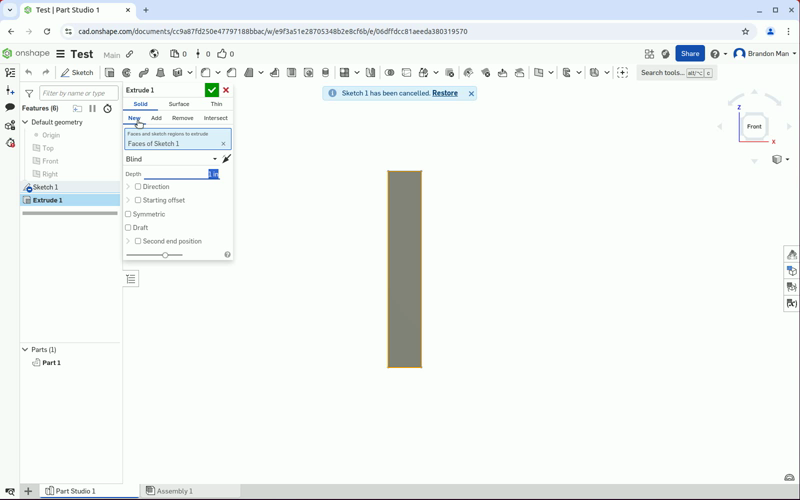
text(3.37)
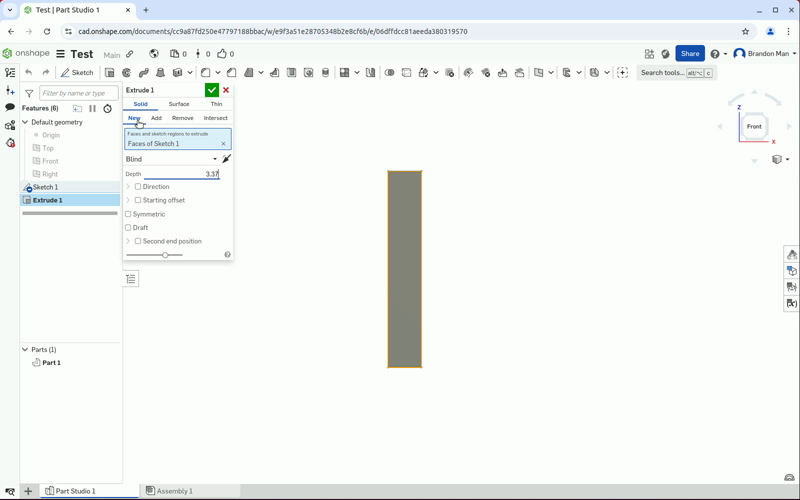
key(enter)
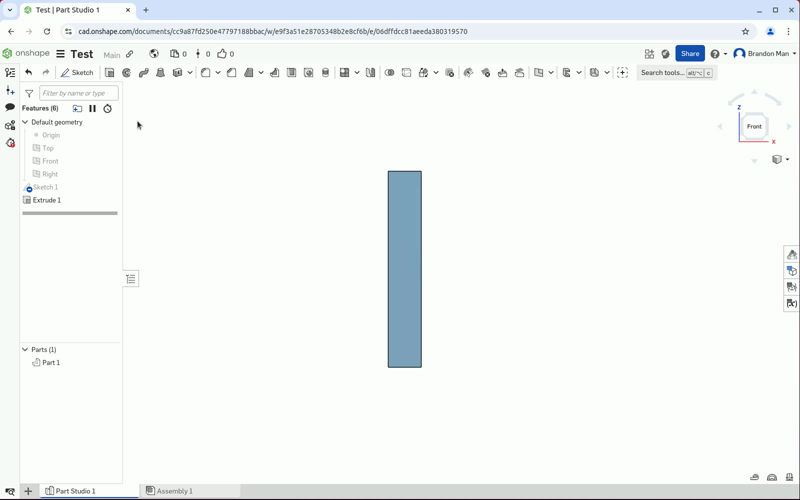
key(shift+h)
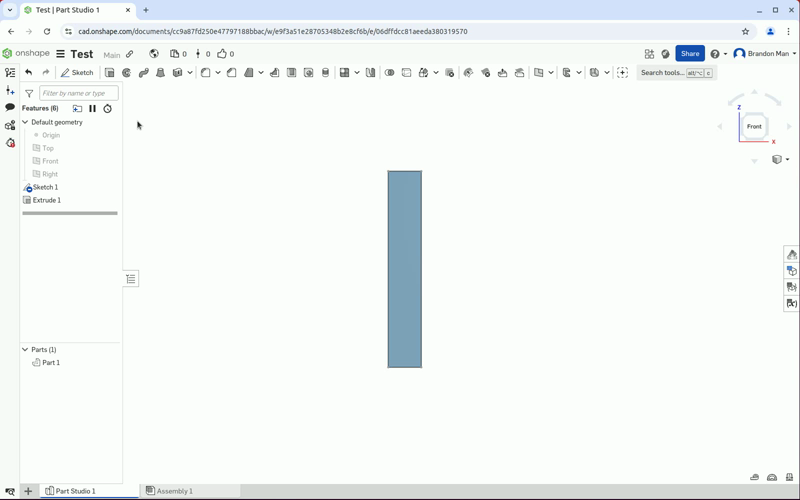
key(shift+h)
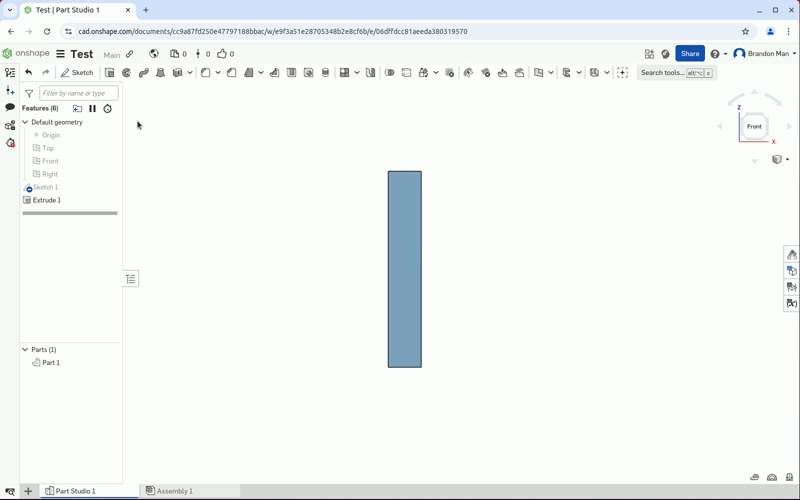
mouse_move(73, 189)
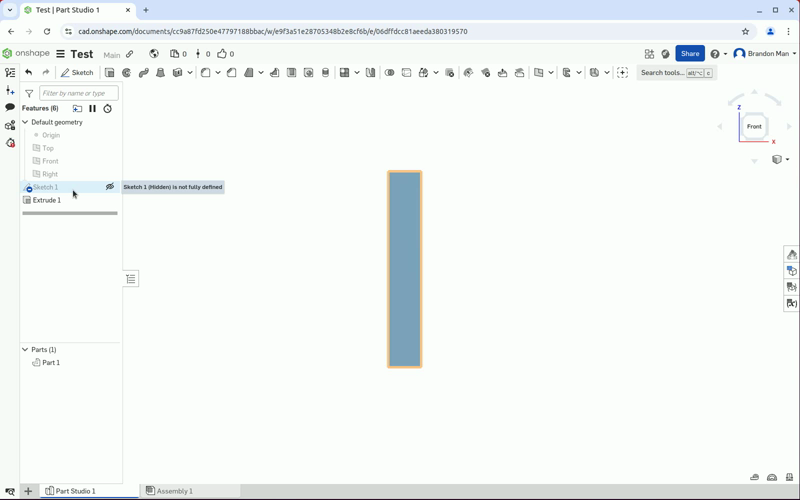
click(73, 189)
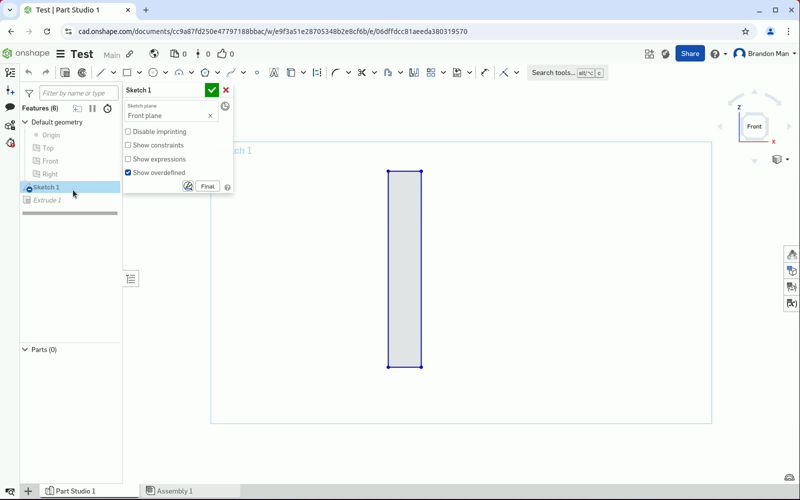
mouse_move(229, 92)
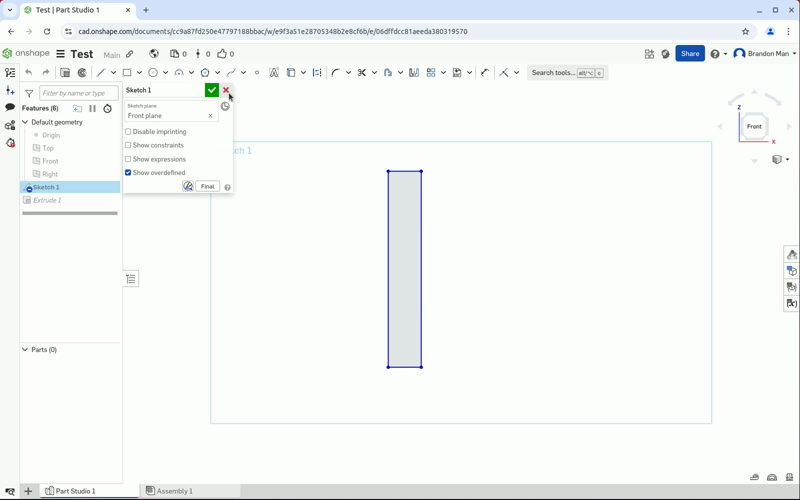
click(229, 92)
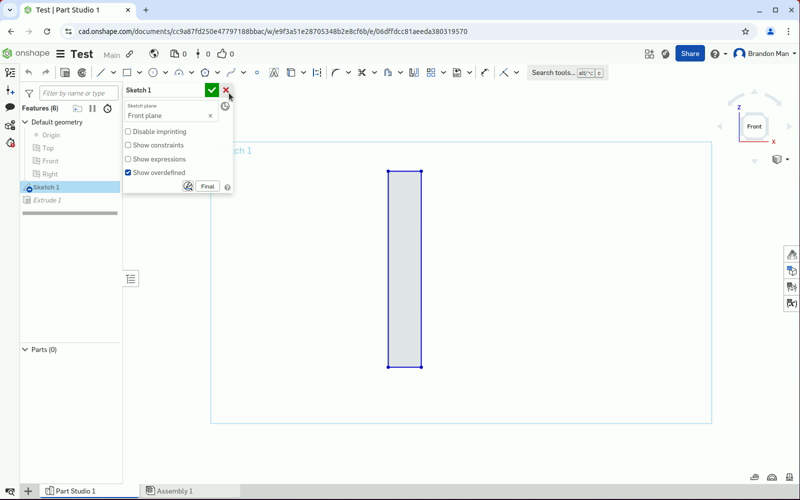
key(shift+s)
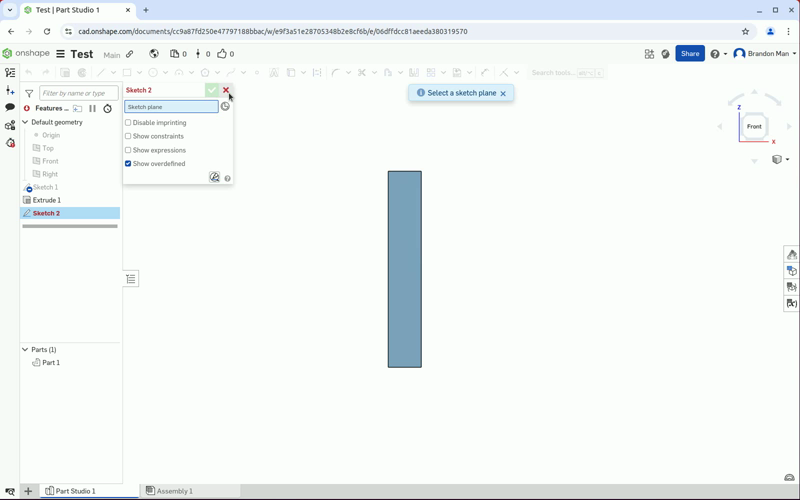
mouse_move(73, 163)
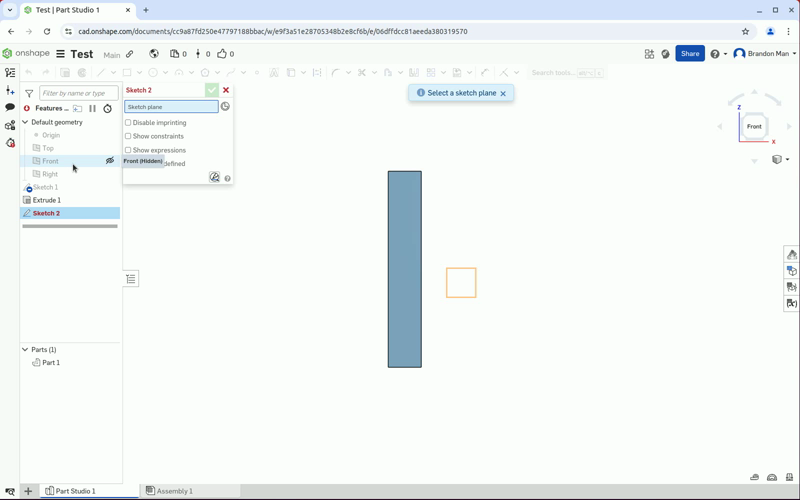
click(73, 163)
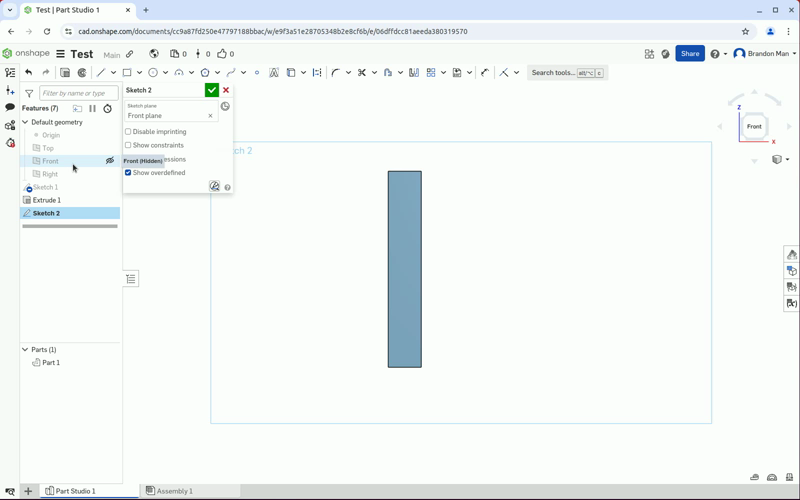
mouse_move(73, 352)
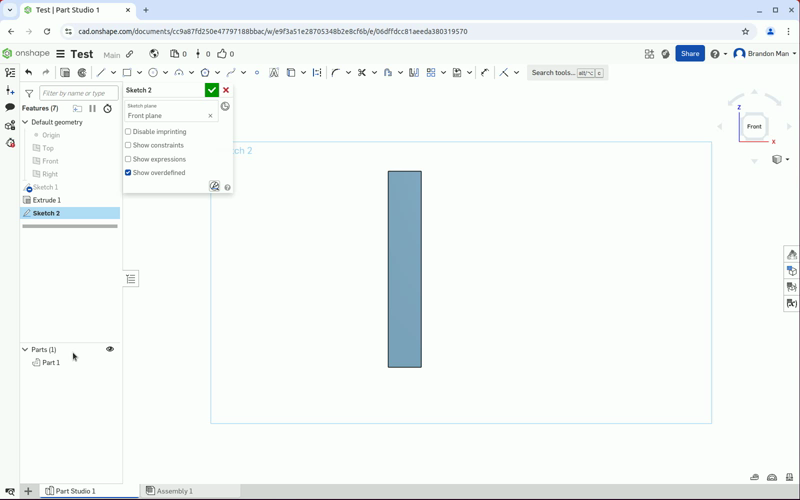
key(y)
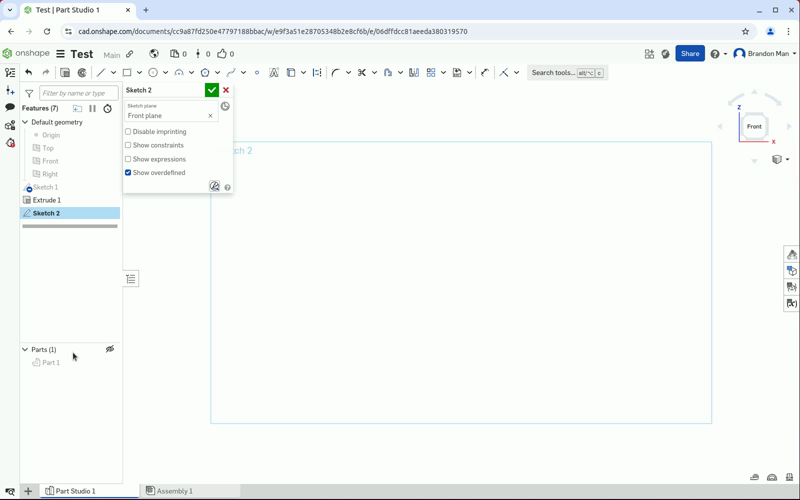
key(c)
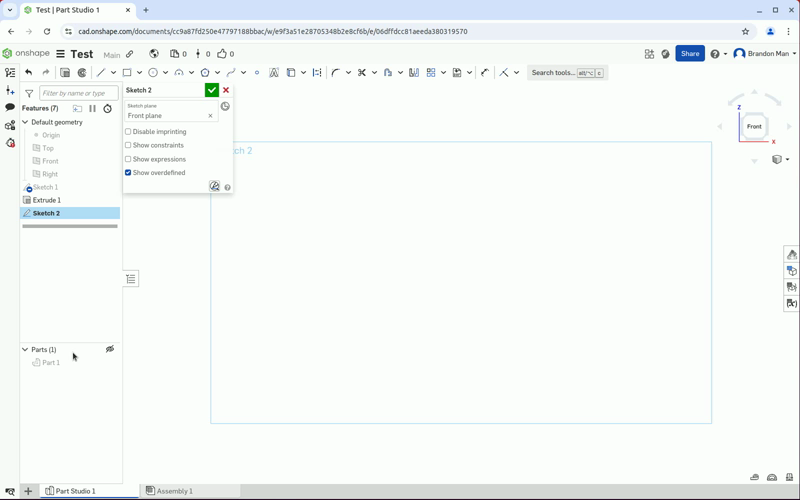
key_down(shift)
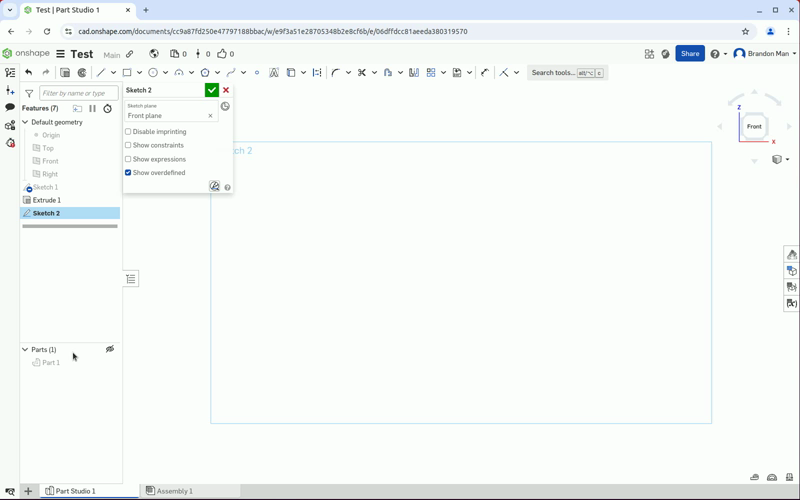
mouse_move(405, 370)
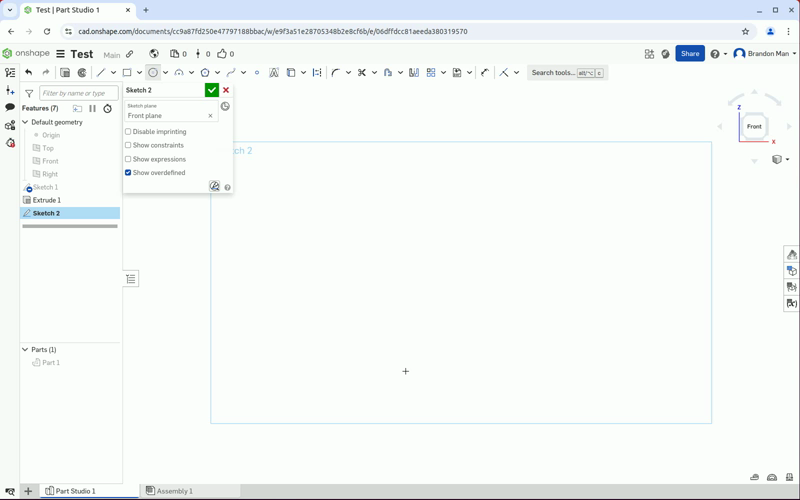
click(405, 370)
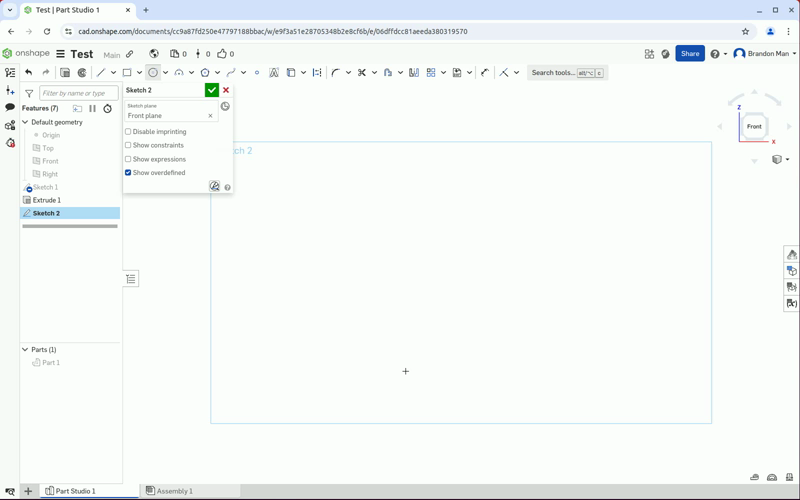
key_up(shift)
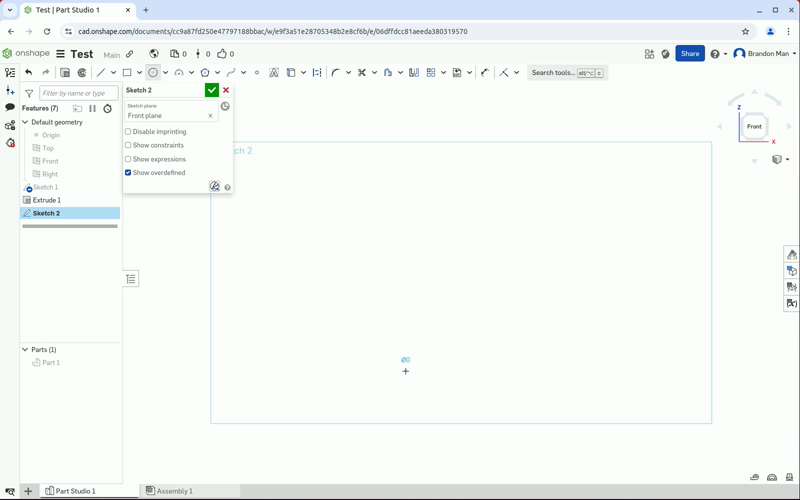
mouse_move(422, 370)
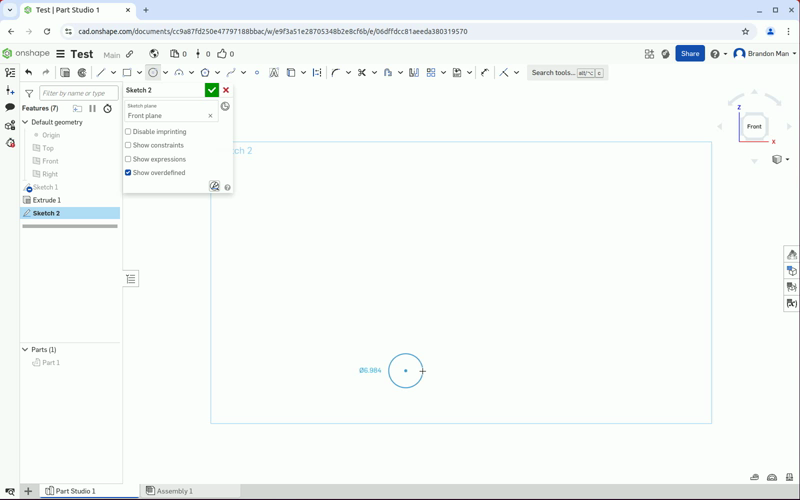
click(422, 370)
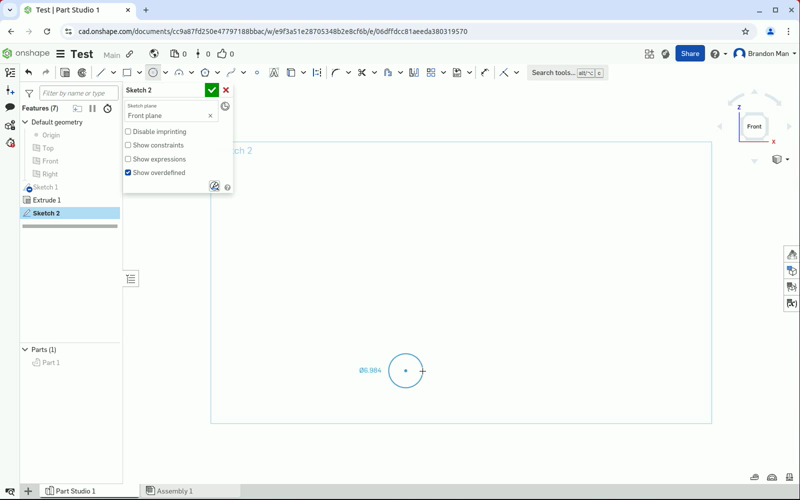
key(esc)
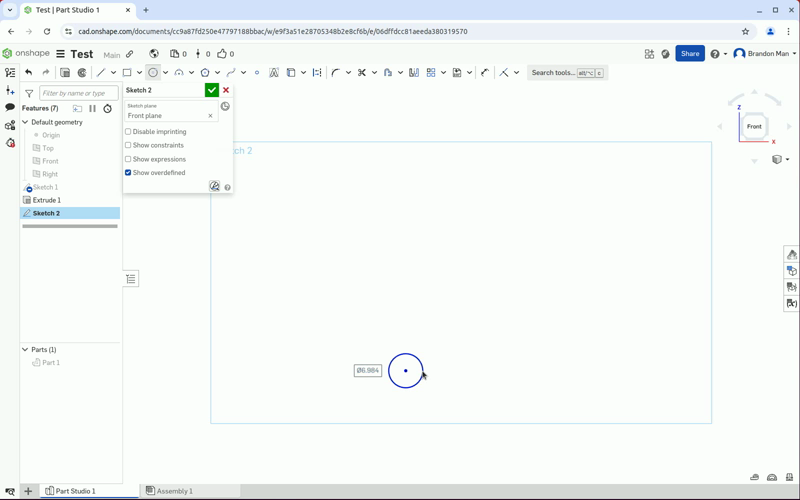
mouse_move(404, 365)
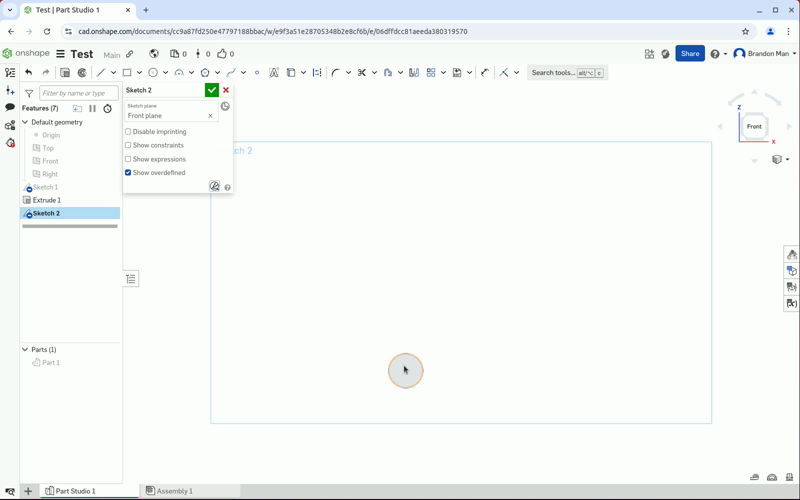
scroll(6)
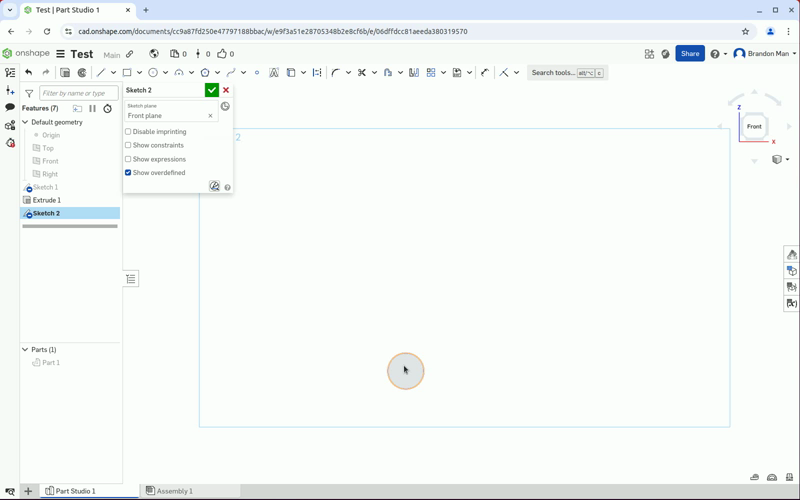
scroll(6)
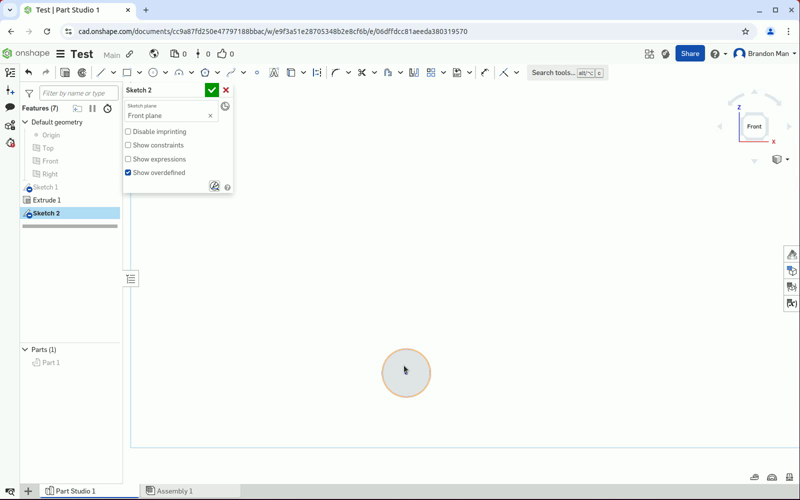
scroll(6)
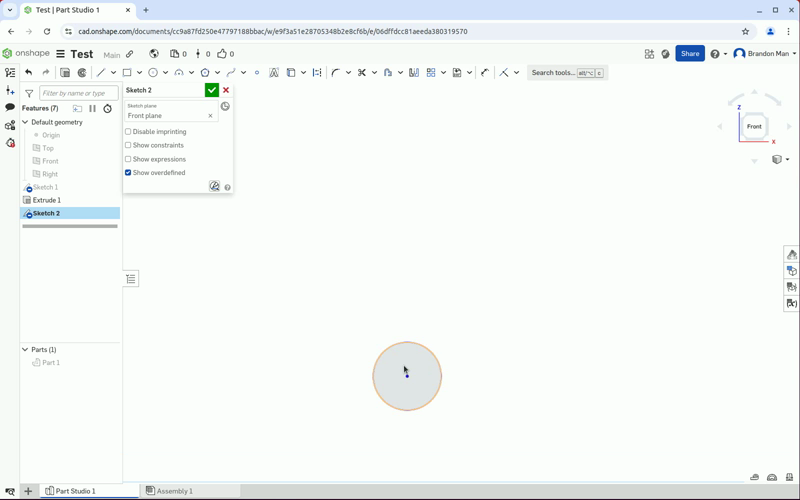
scroll(6)
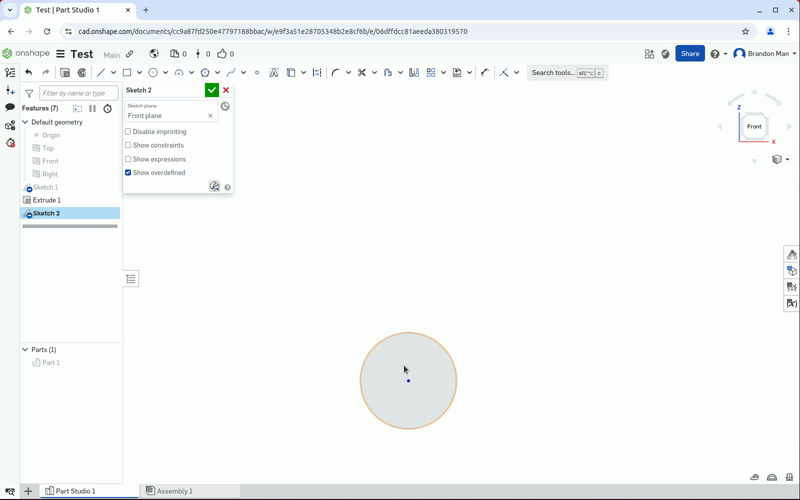
scroll(6)
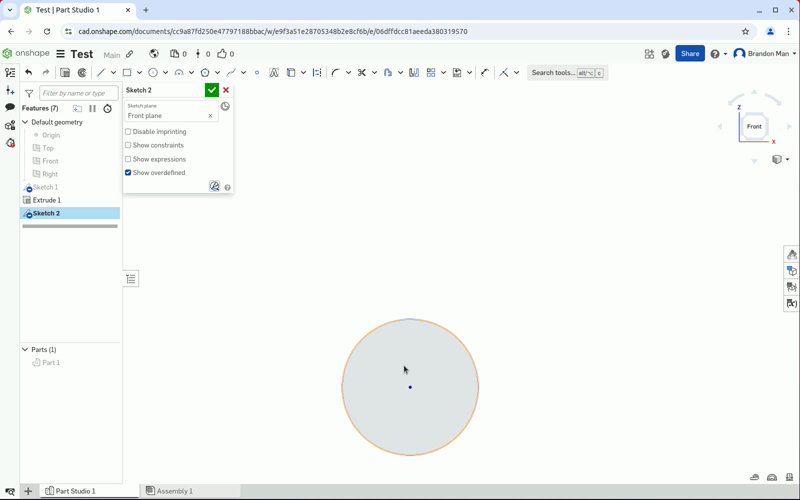
scroll(6)
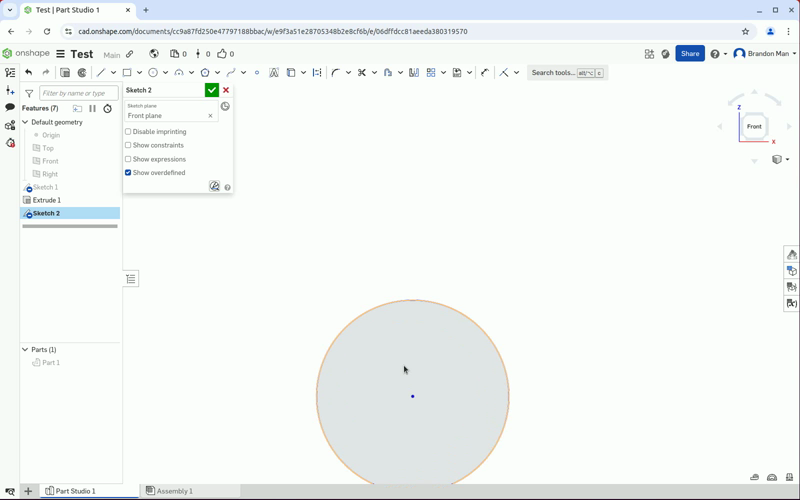
scroll(6)
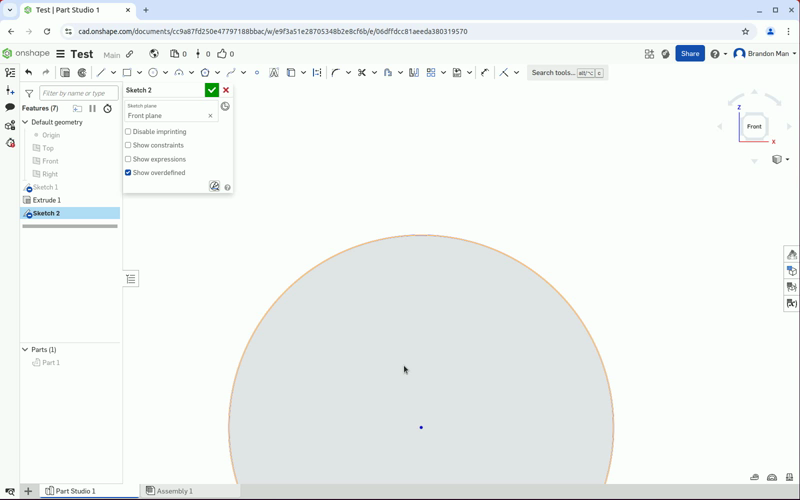
click(404, 365)
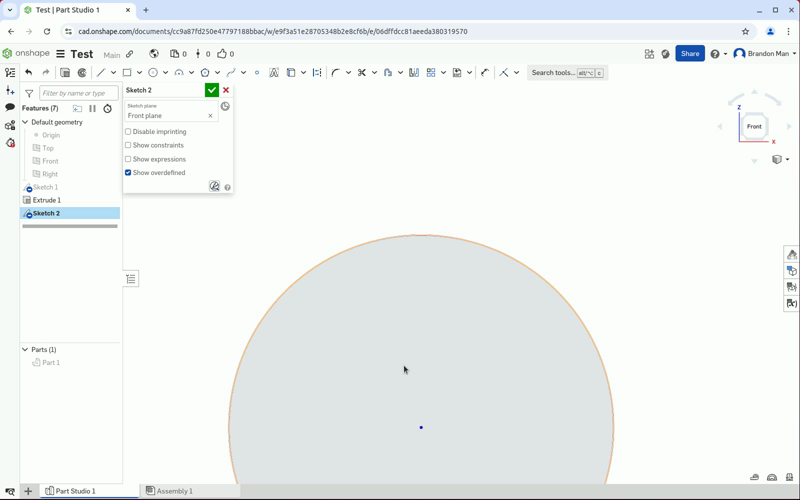
scroll(-6)
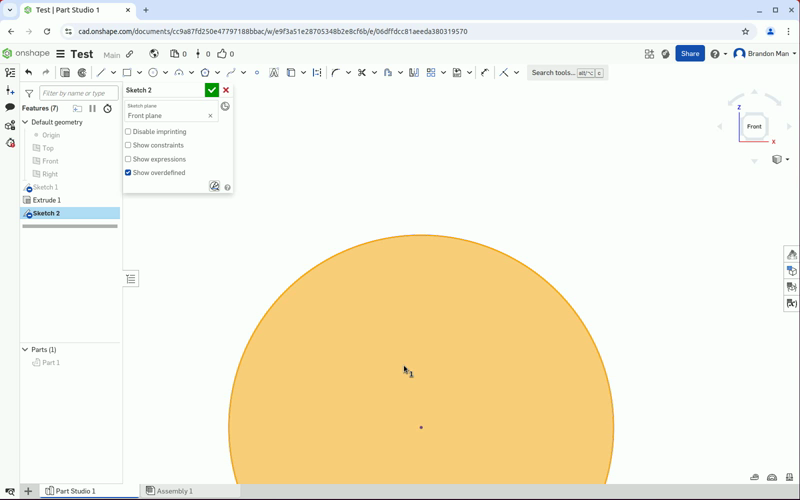
scroll(-6)
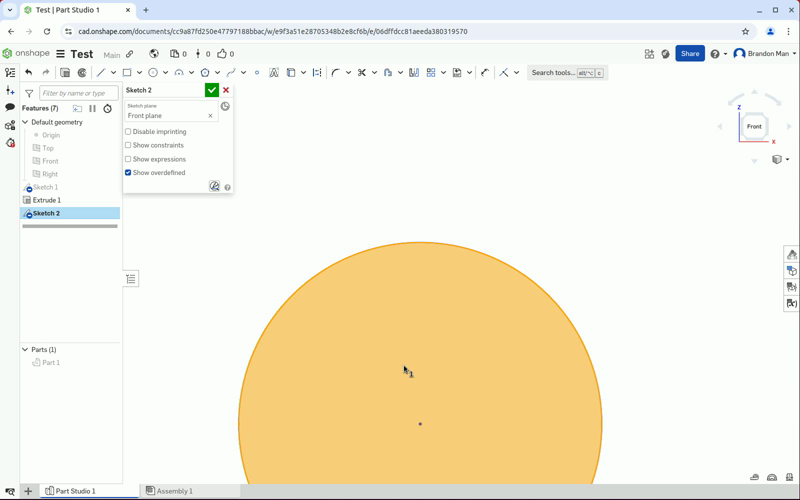
scroll(-6)
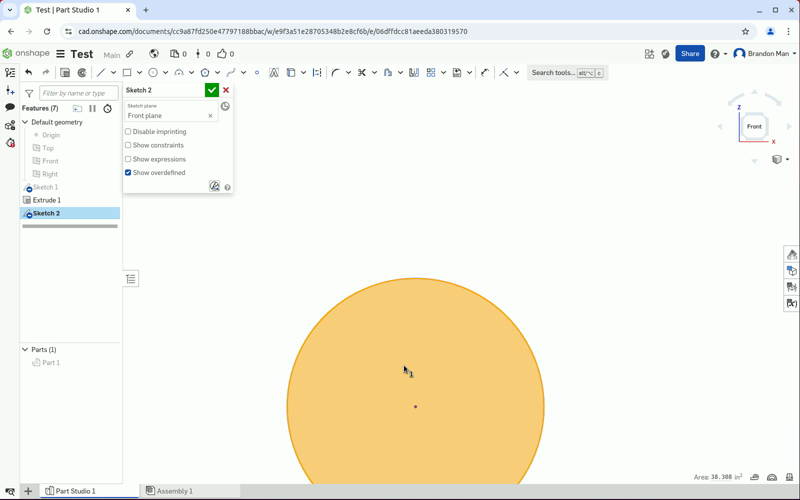
scroll(-6)
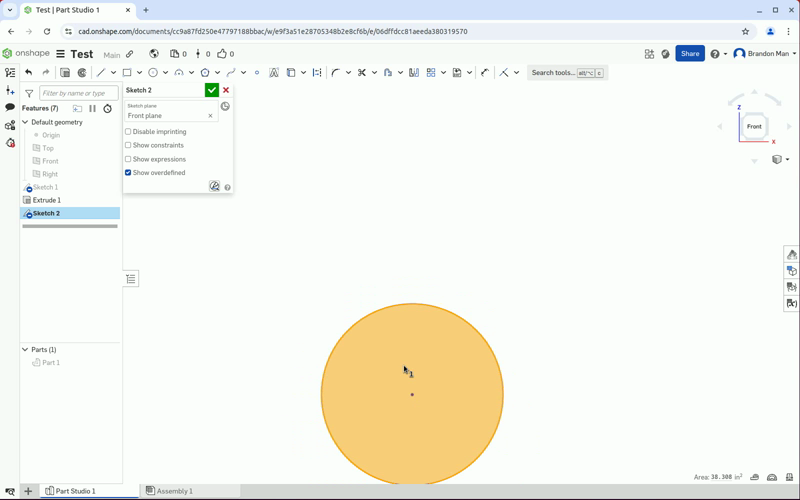
scroll(-6)
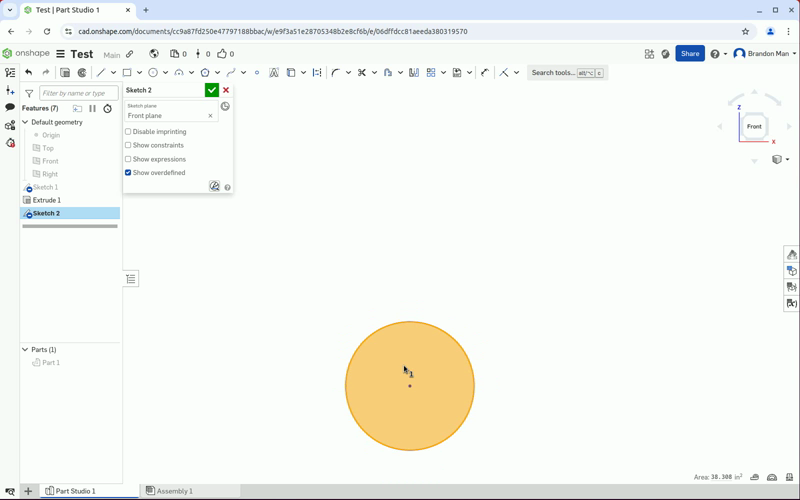
scroll(-6)
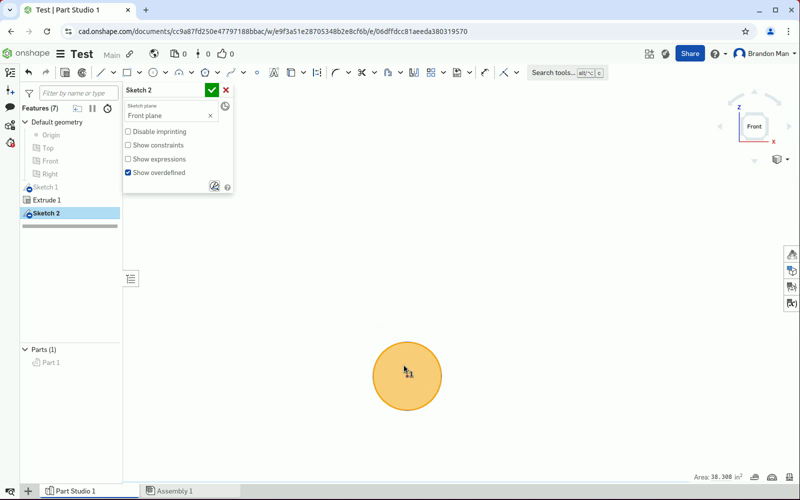
scroll(-6)
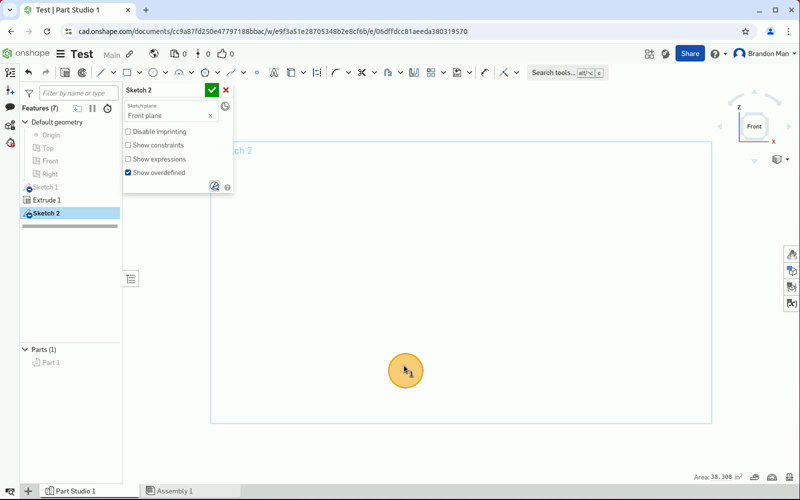
mouse_move(73, 352)
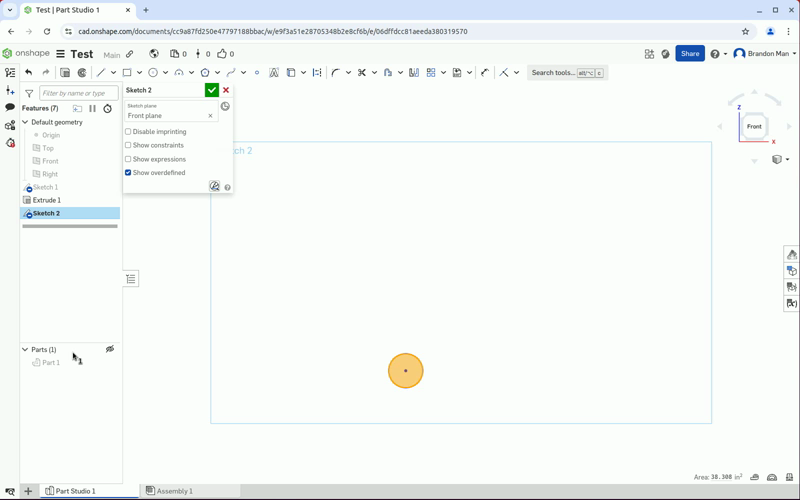
key(shift+y)
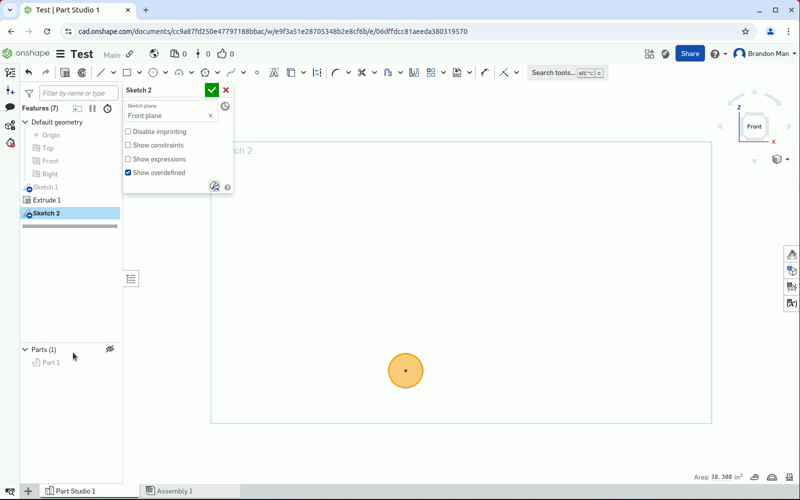
key(shift+e)
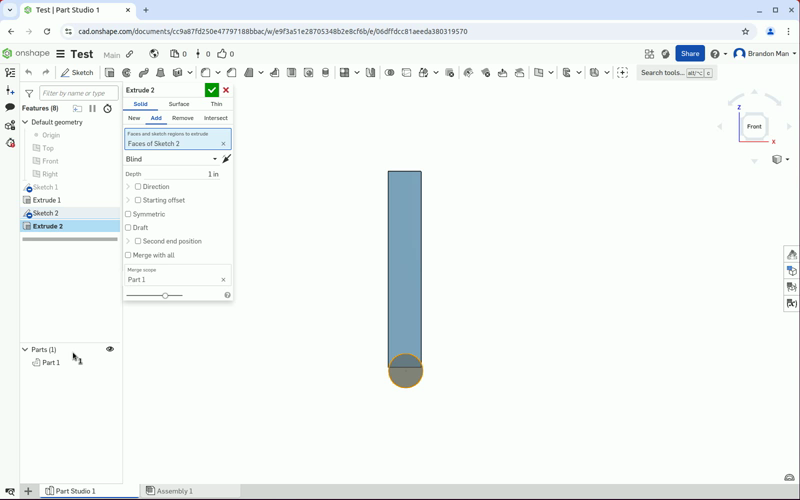
mouse_move(143, 106)
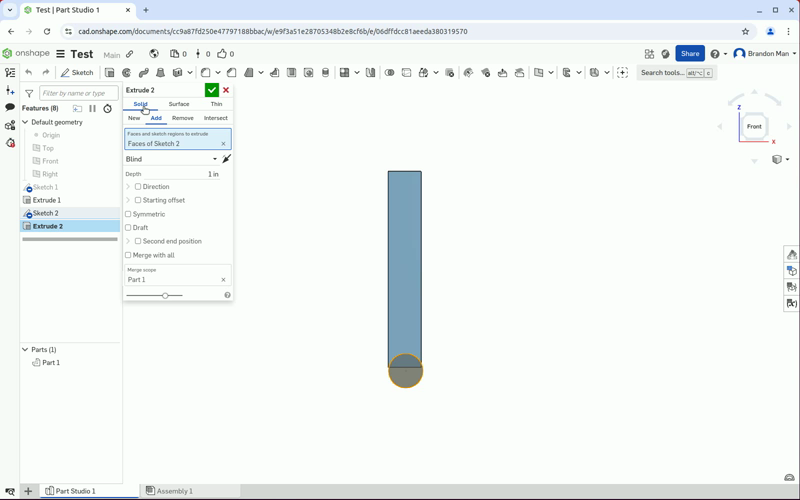
click(143, 106)
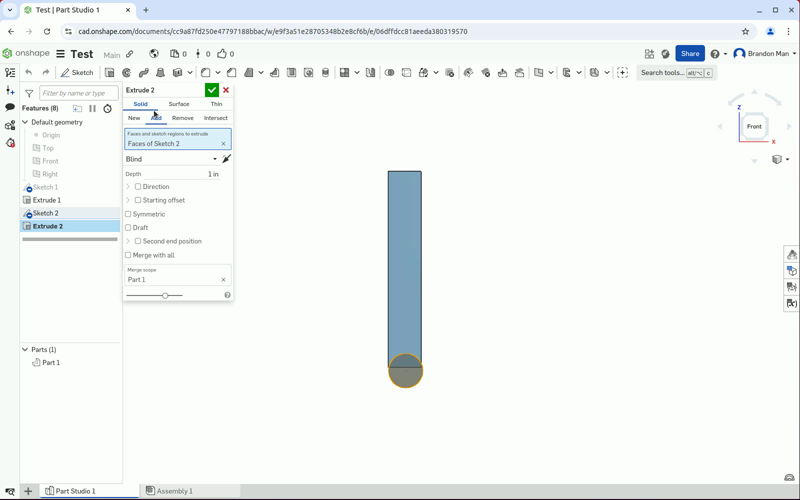
mouse_move(186, 120)
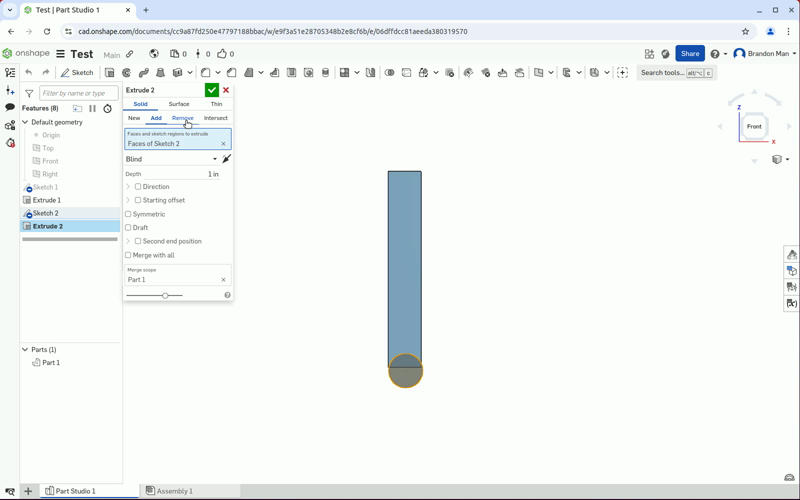
click(186, 120)
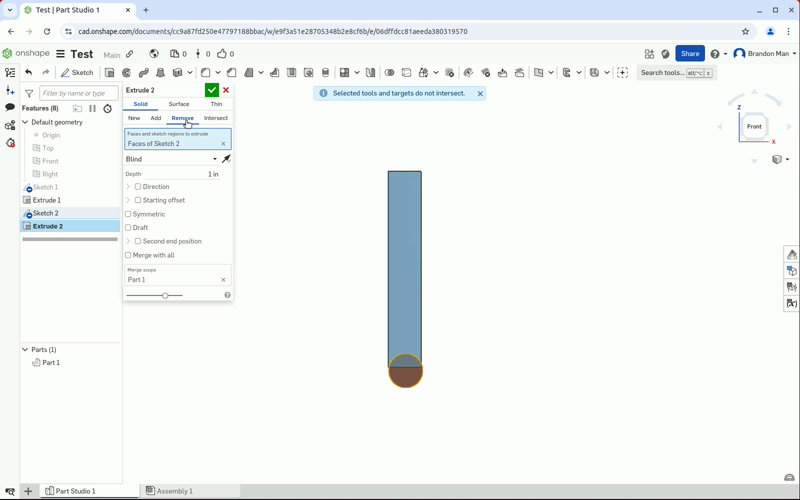
key(tab, 4)
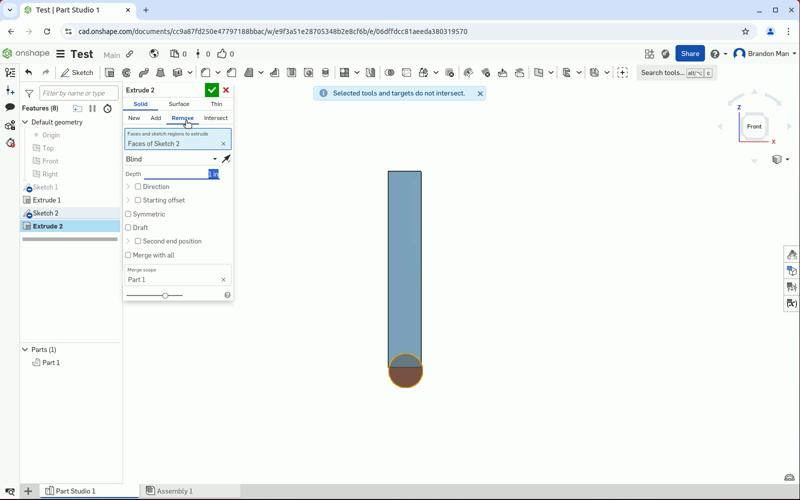
text(-13.48)
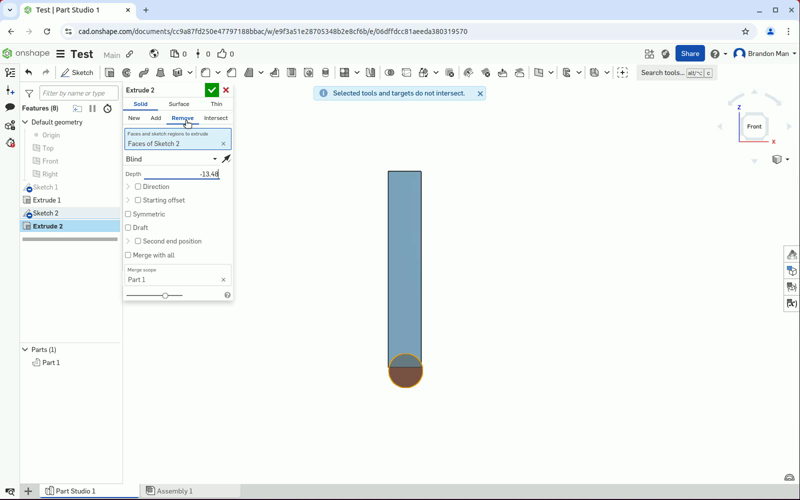
key(tab, 3)
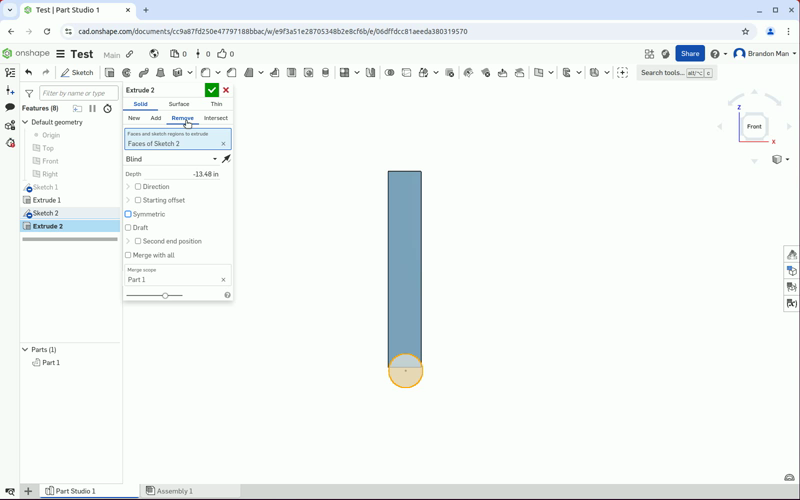
key(space)
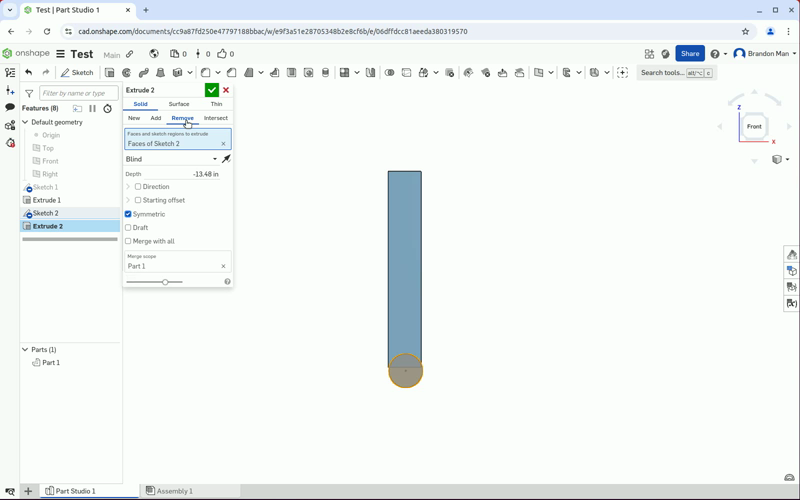
key(tab, 2)
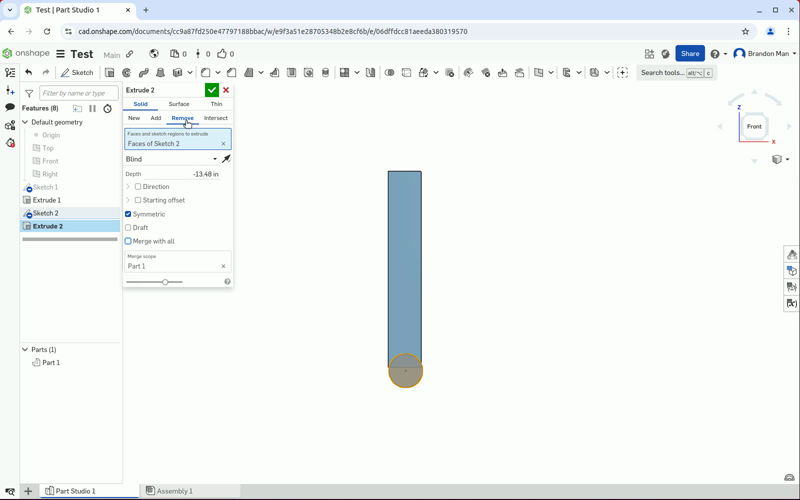
key(space)
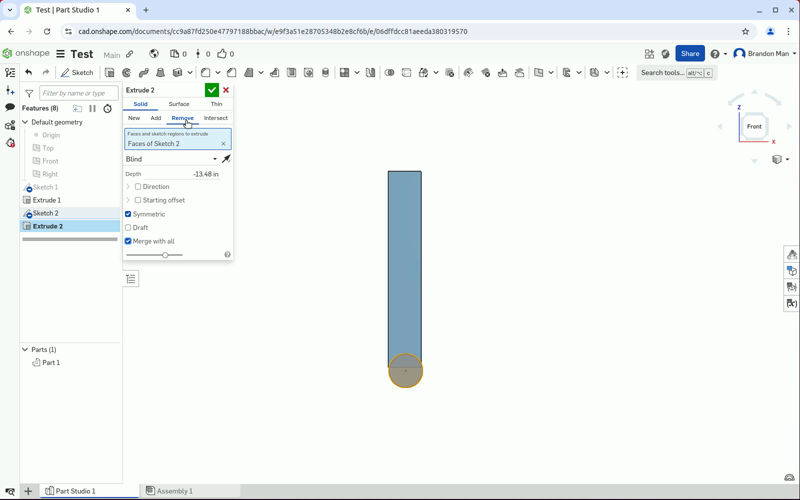
key(enter)
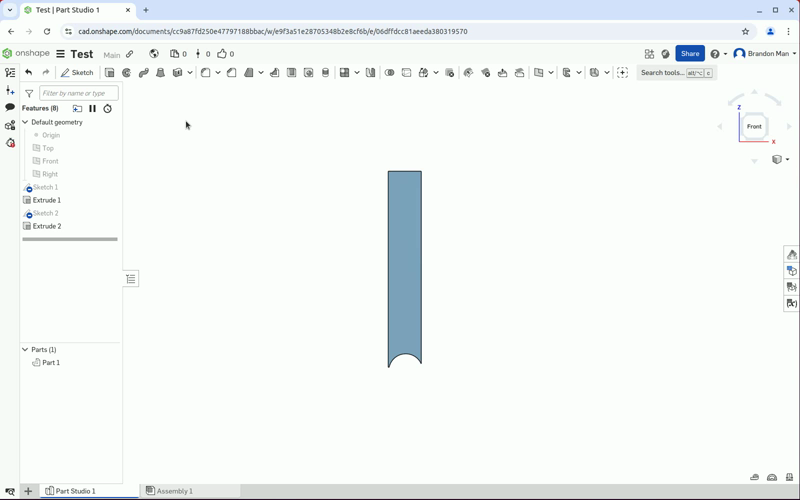
key(shift+h)
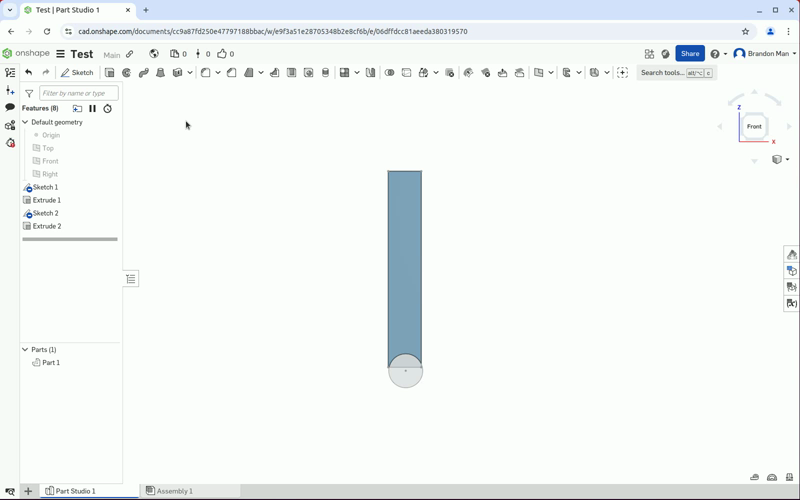
key(shift+h)
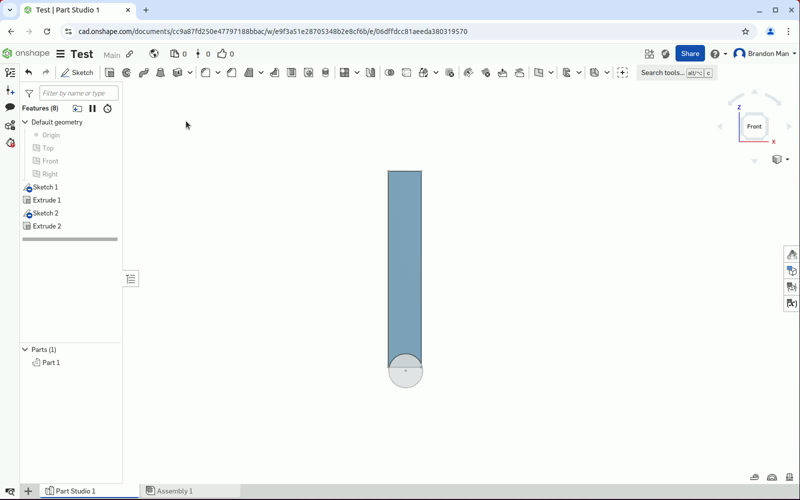
key(shift+7)
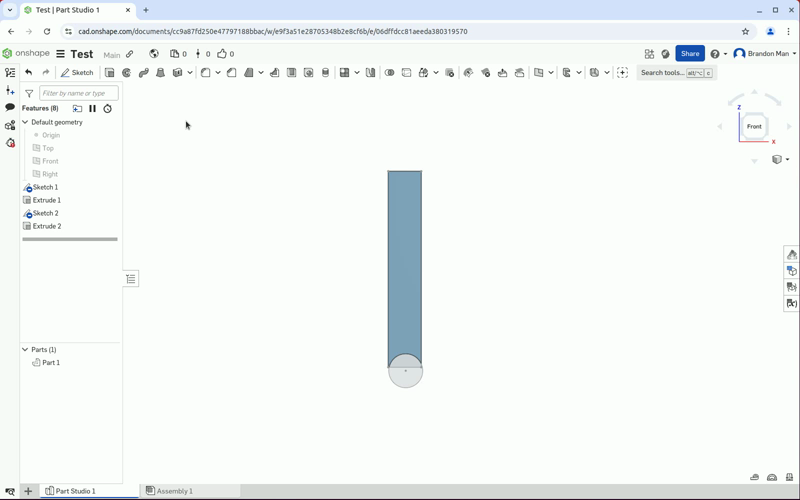
key(left, 2)
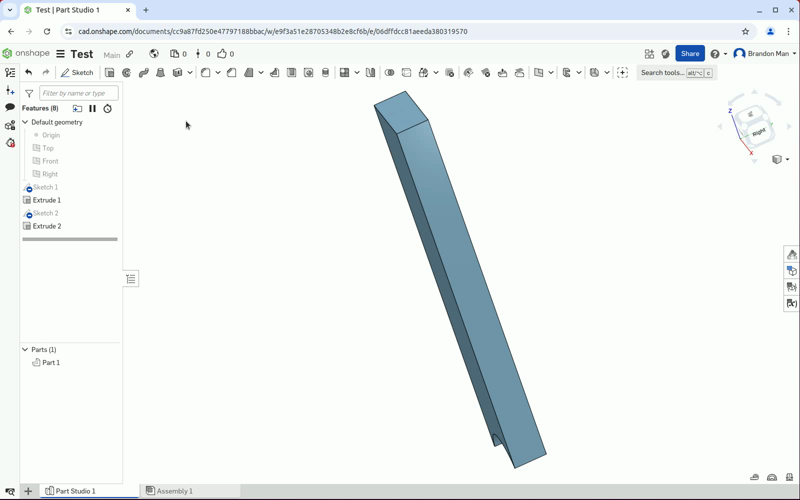
key(down, 2)
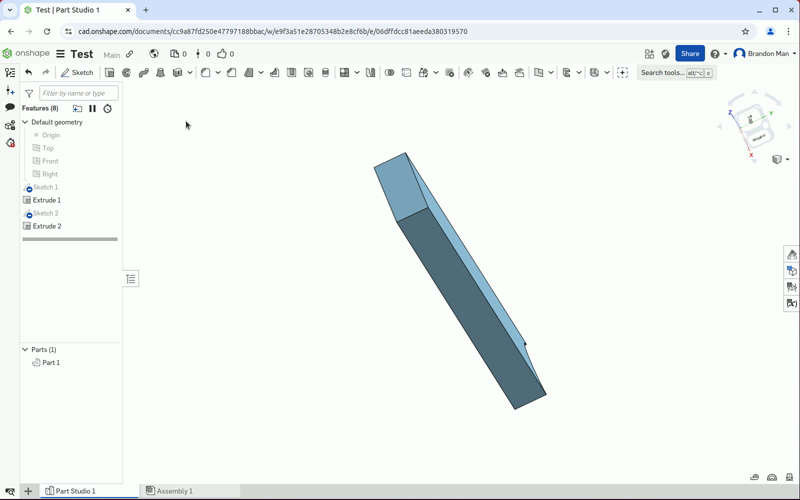
key(up, 2)
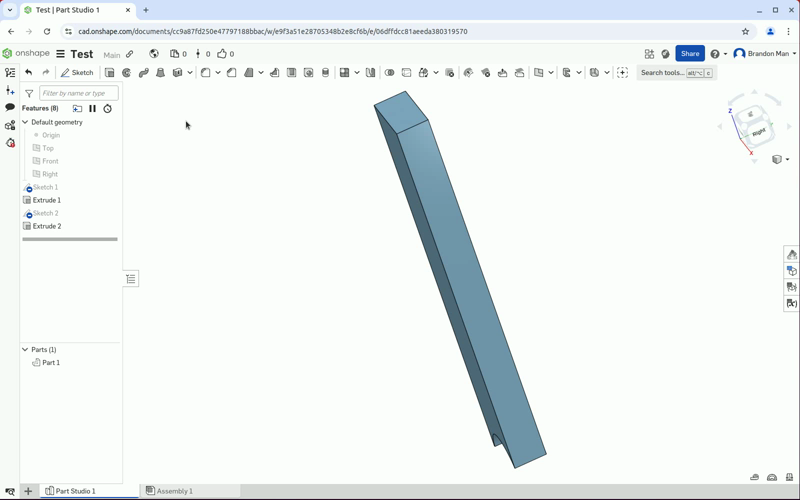
key(right, 2)
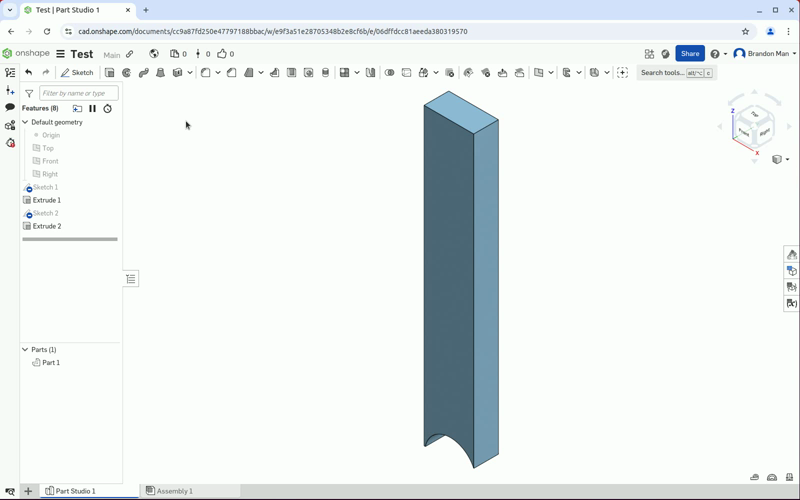
mouse_move(73, 189)
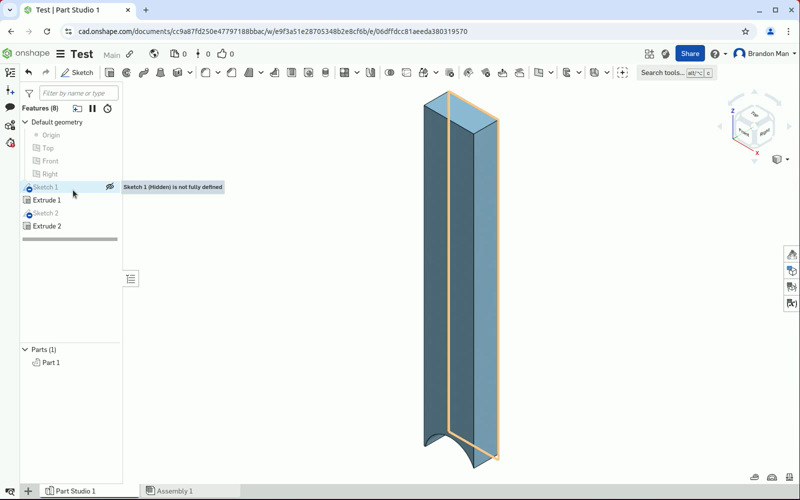
click(73, 189)